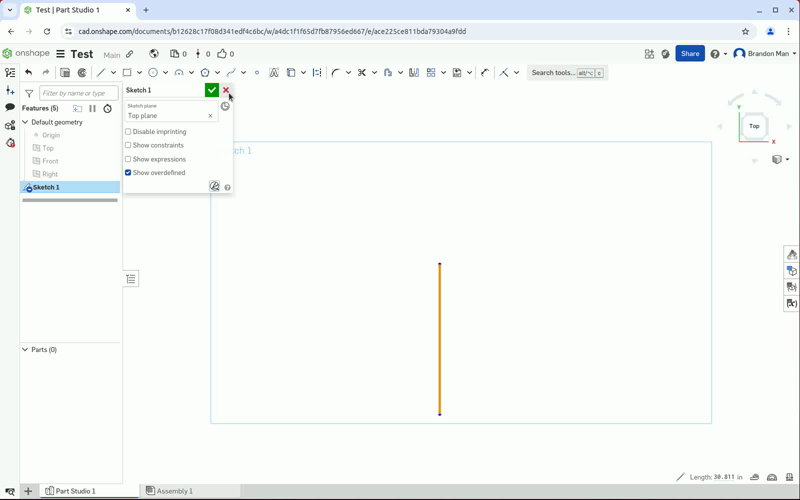
key(shift+h)
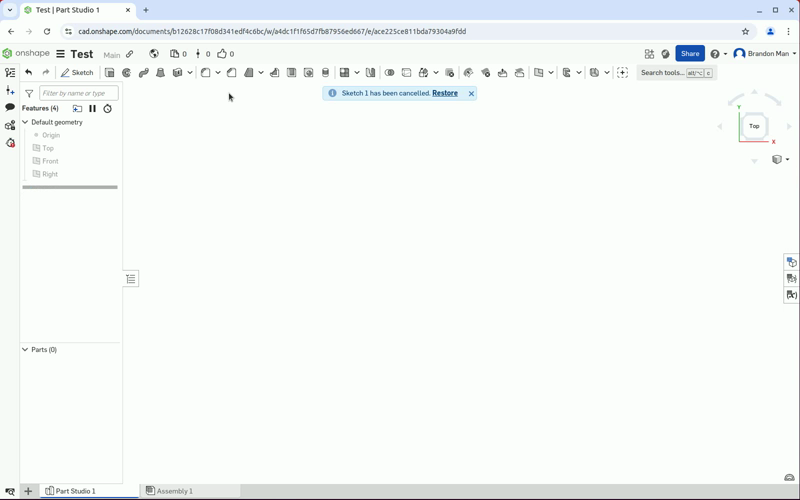
mouse_move(73, 352)
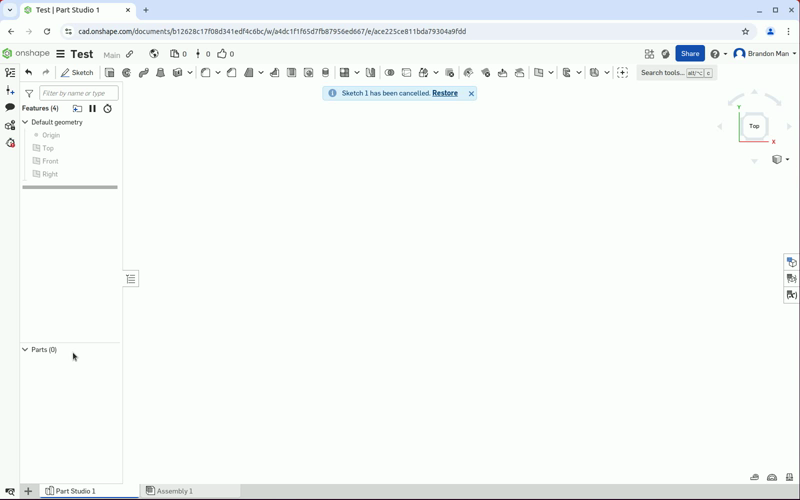
key(y)
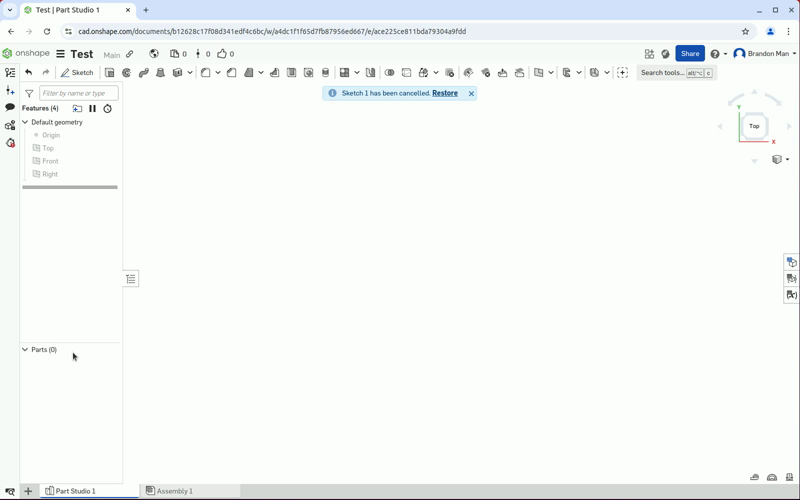
key(shift+p)
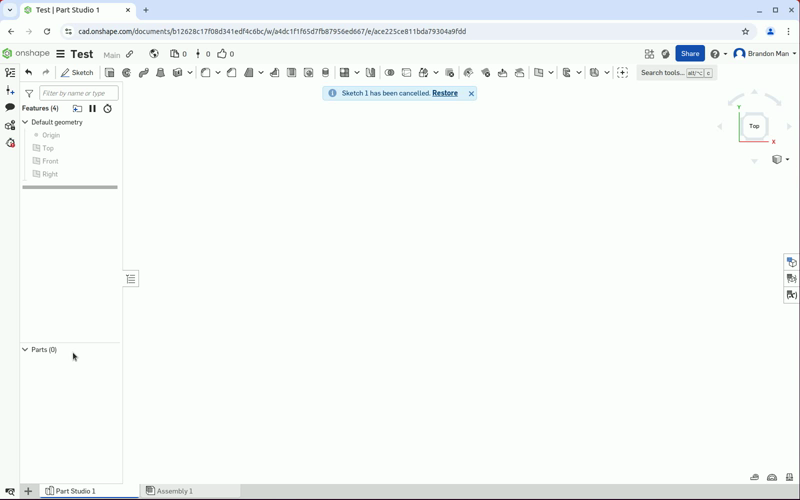
key(space)
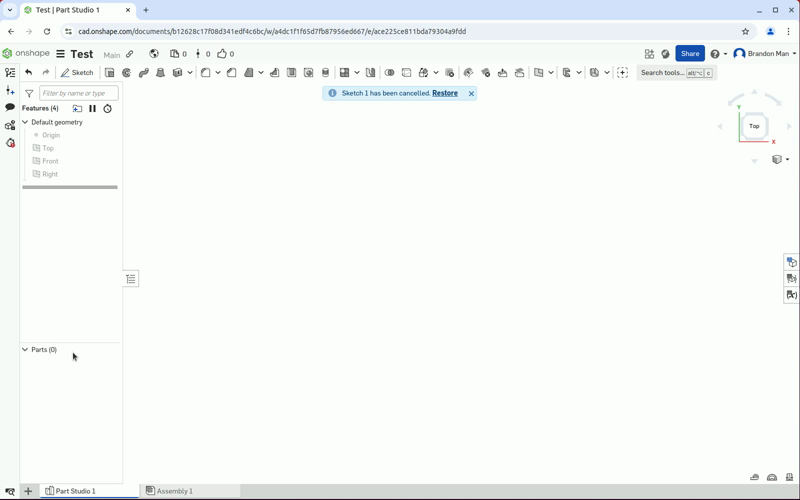
key_down(shift)
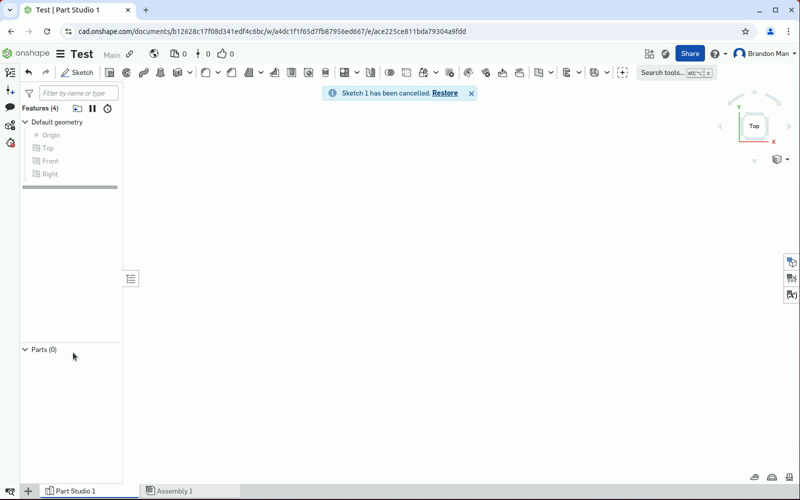
key(up)
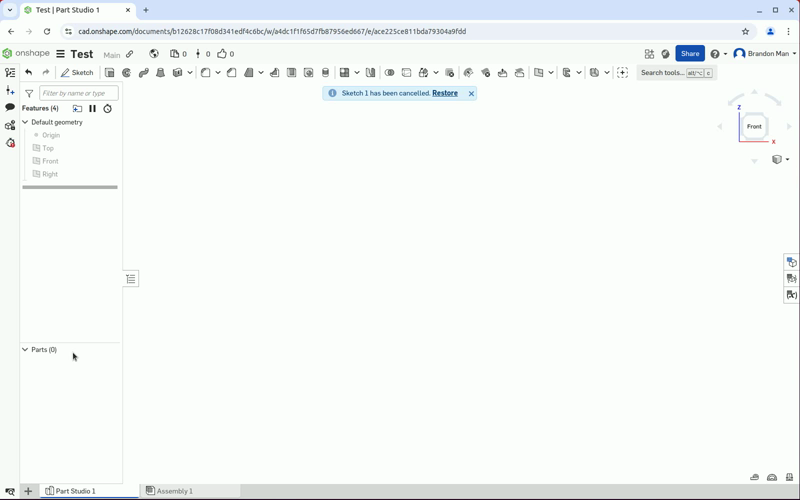
key_up(shift)
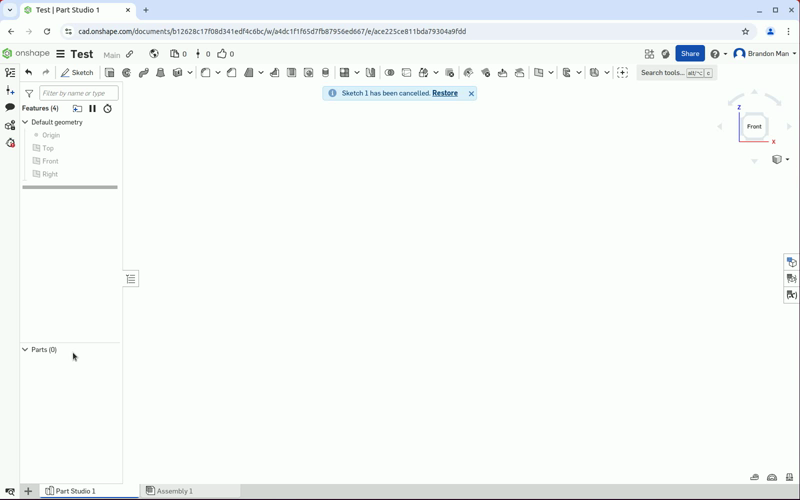
mouse_move(73, 352)
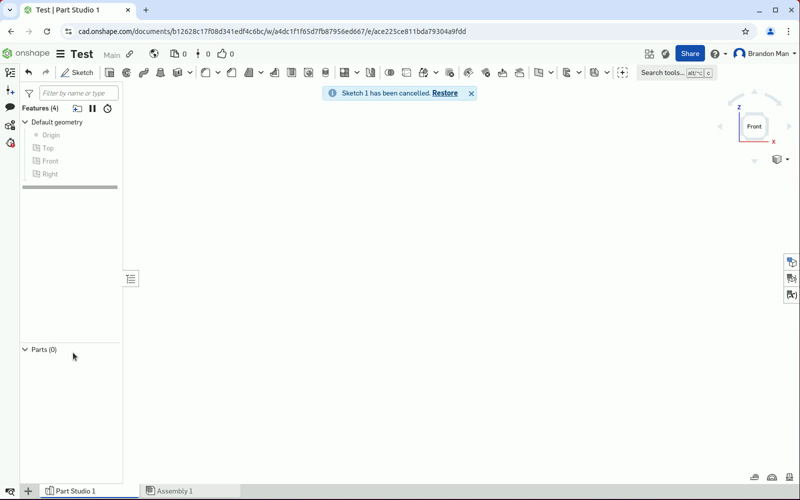
key(shift+y)
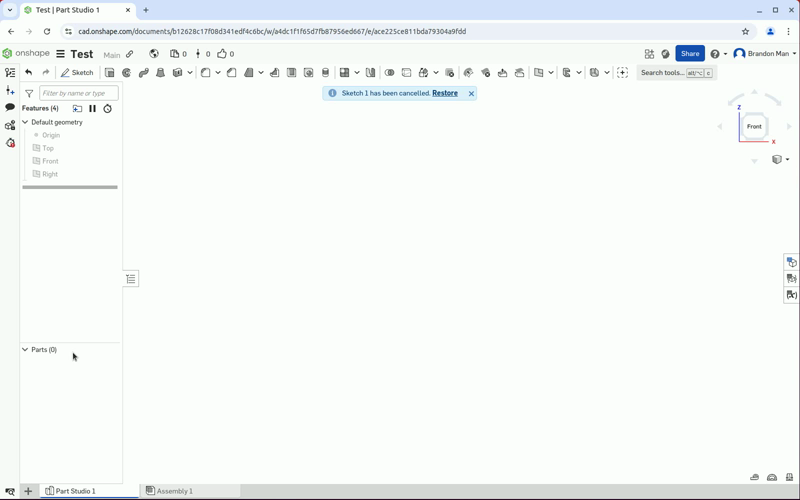
key(shift+s)
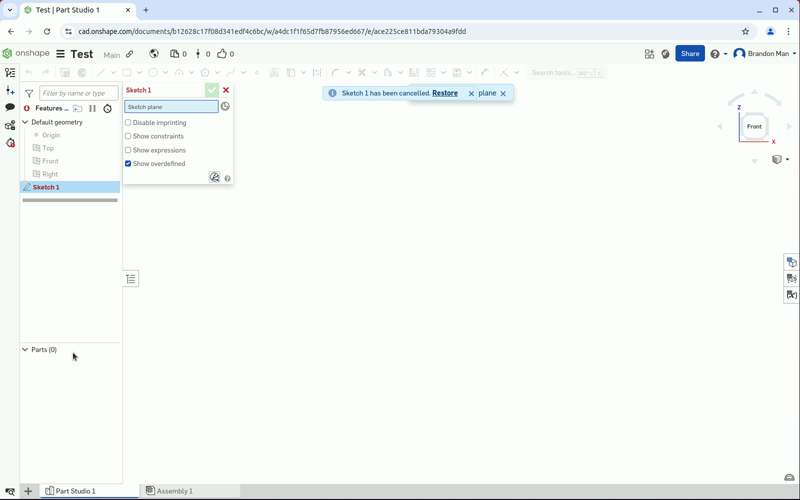
mouse_move(73, 163)
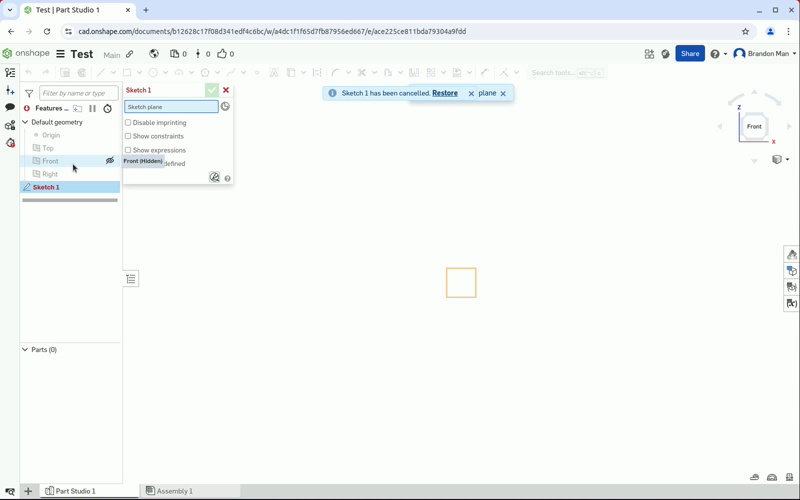
click(73, 163)
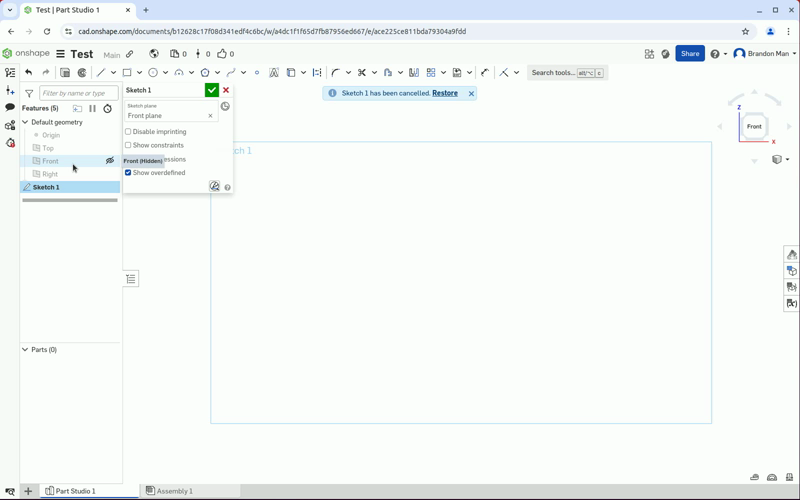
mouse_move(73, 352)
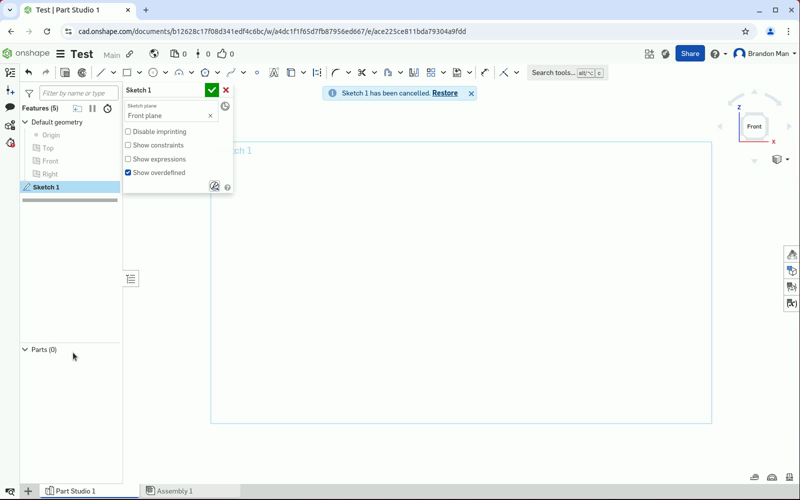
key(y)
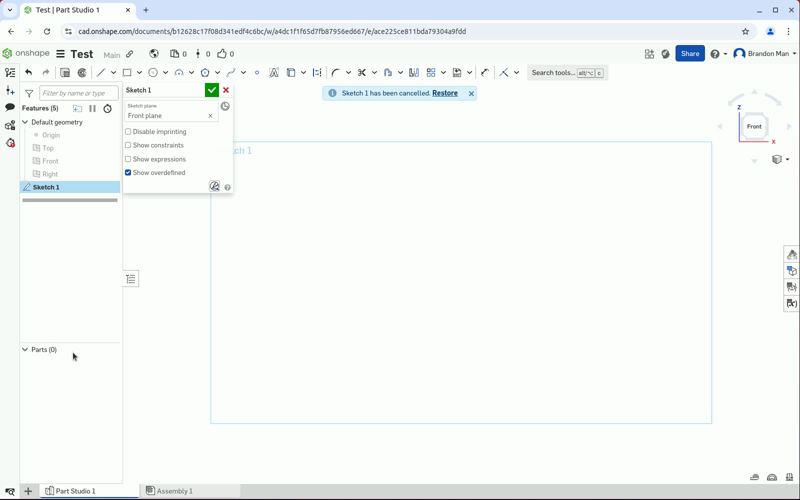
key(l)
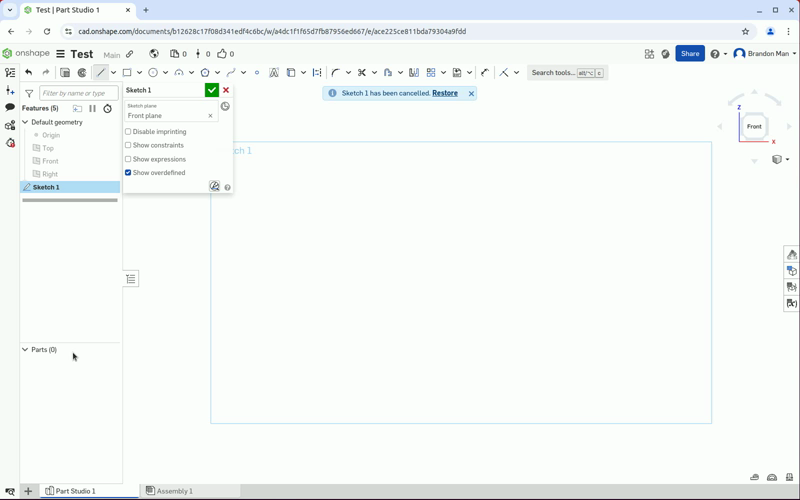
key_down(shift)
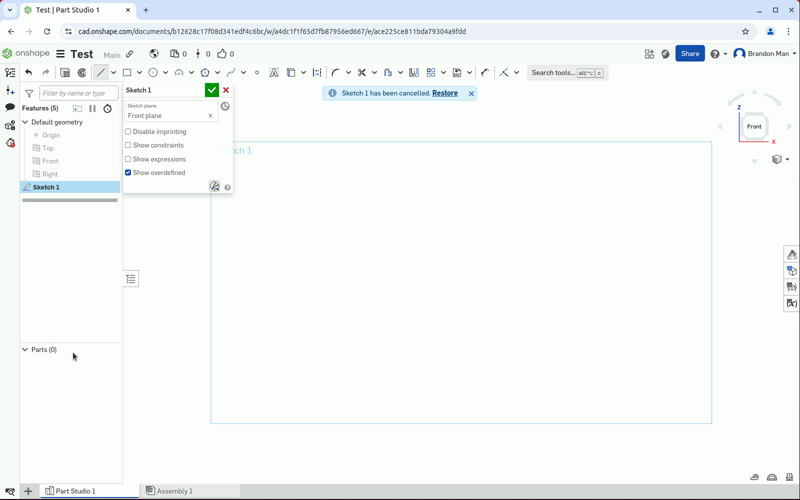
mouse_move(348, 308)
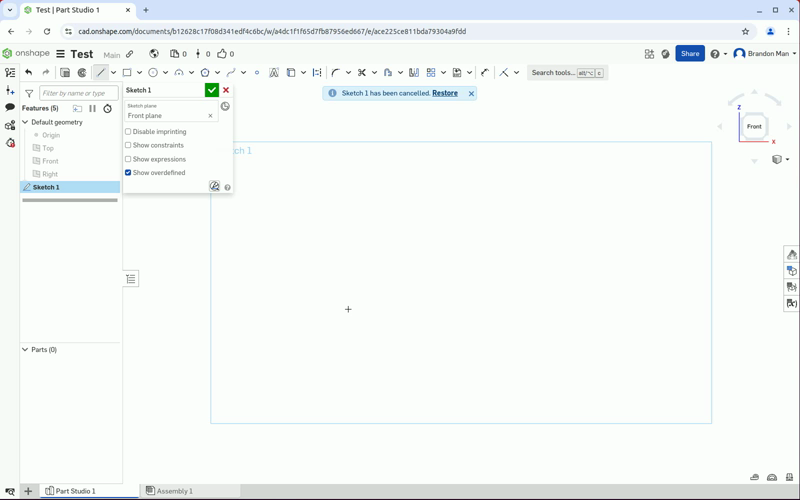
click(348, 308)
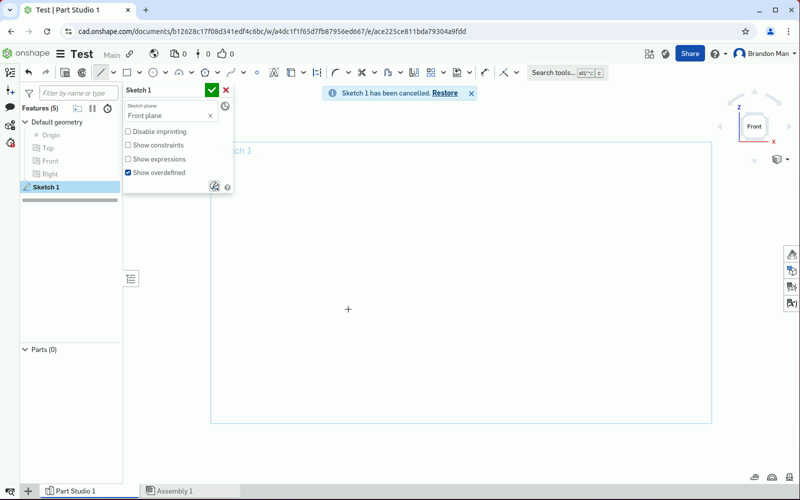
key_up(shift)
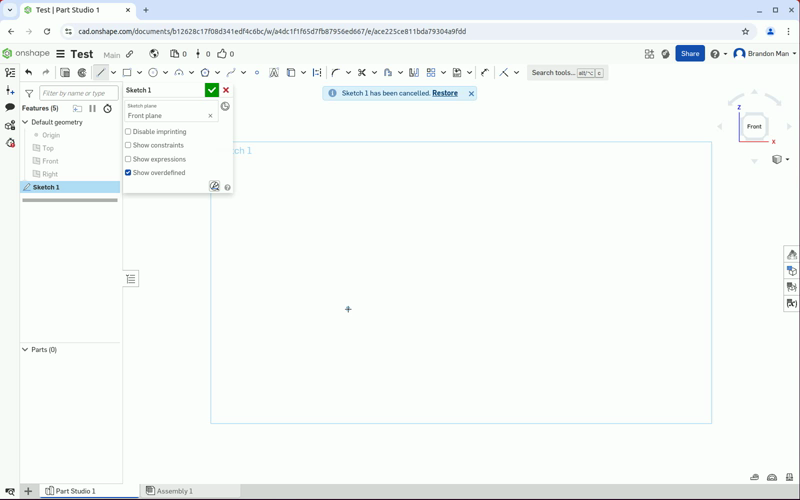
key_down(shift)
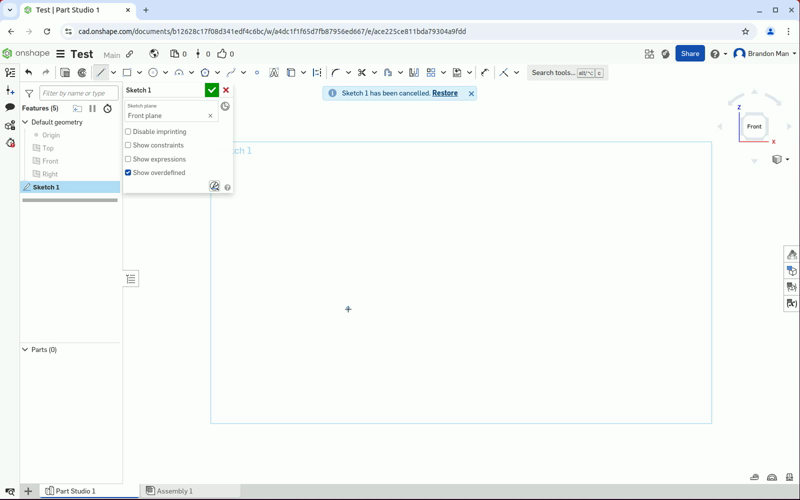
mouse_move(460, 308)
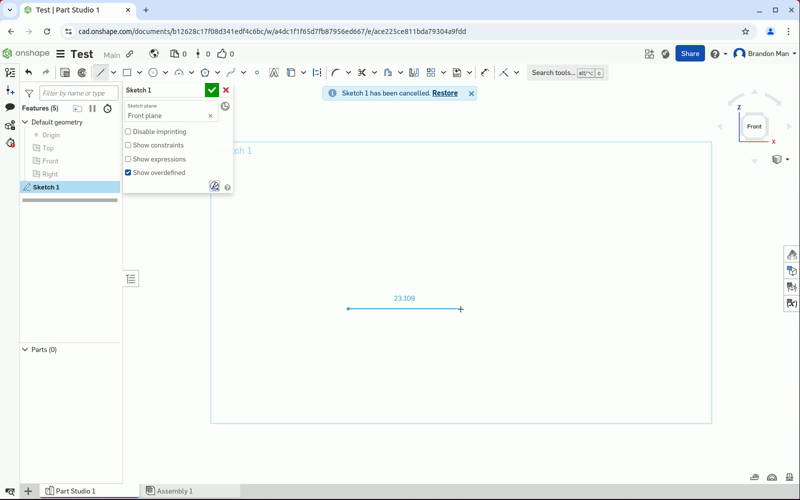
click(460, 308)
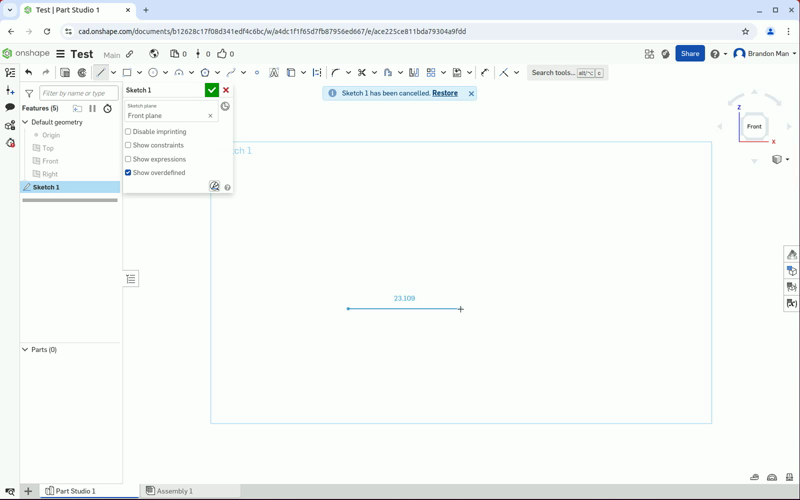
key_up(shift)
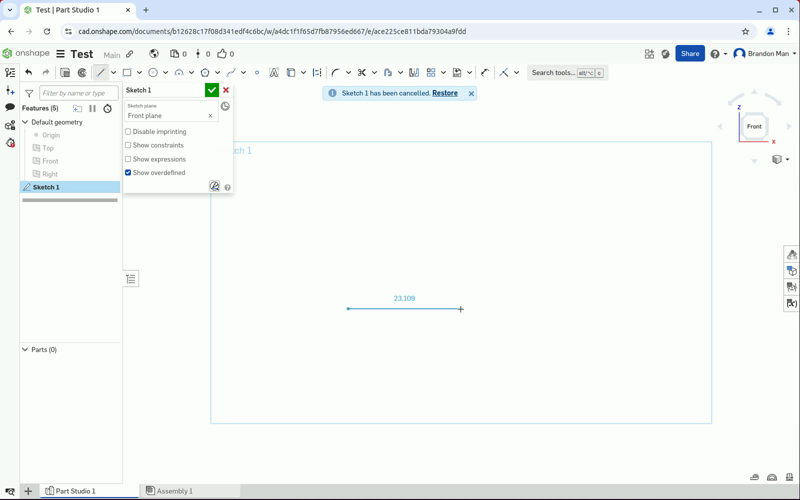
key_down(shift)
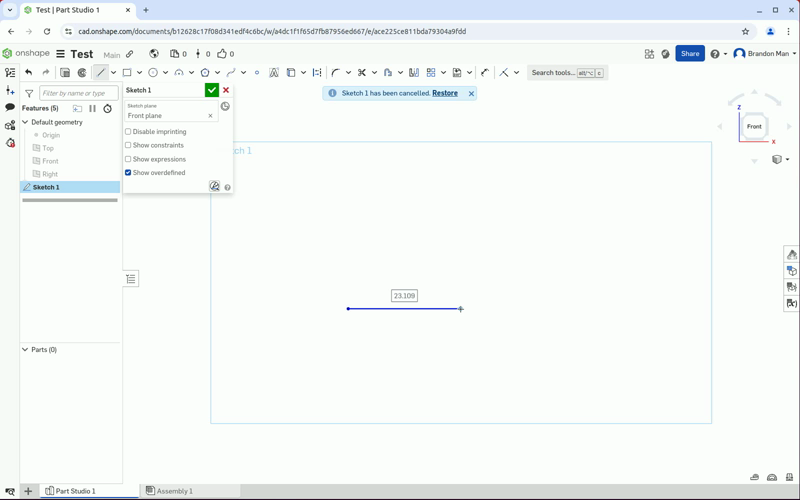
mouse_move(460, 196)
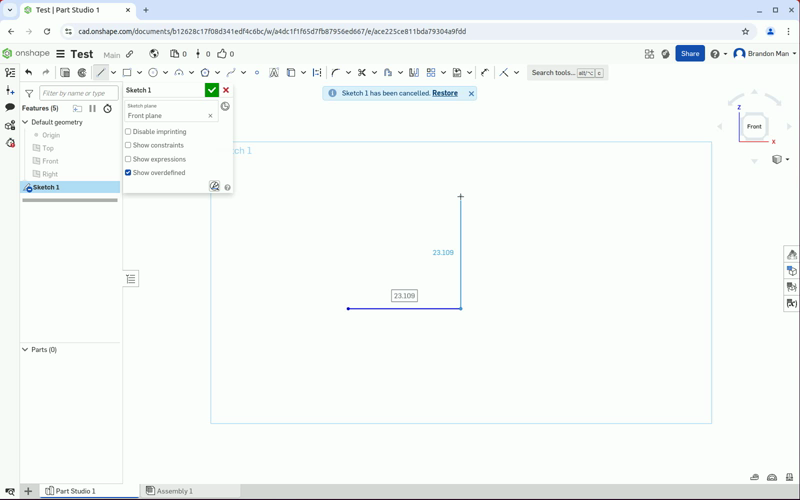
click(460, 196)
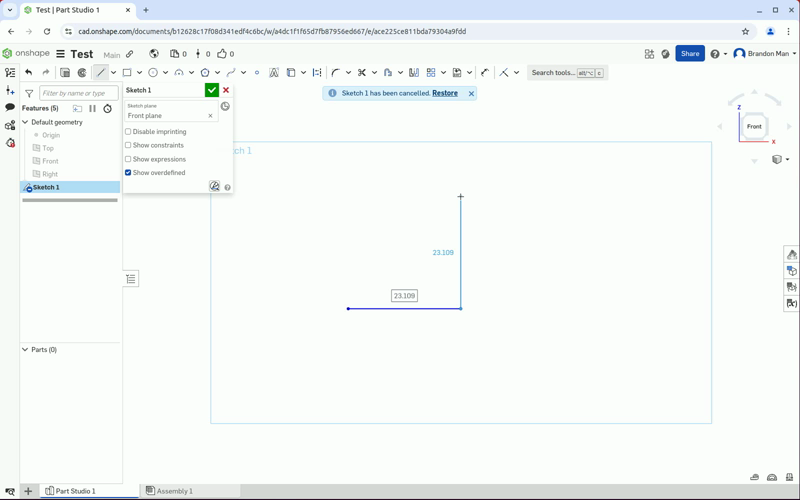
key_up(shift)
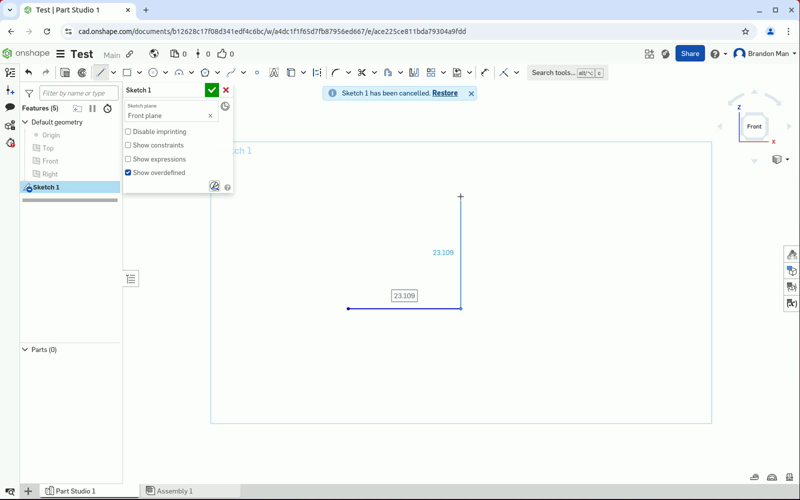
key_down(shift)
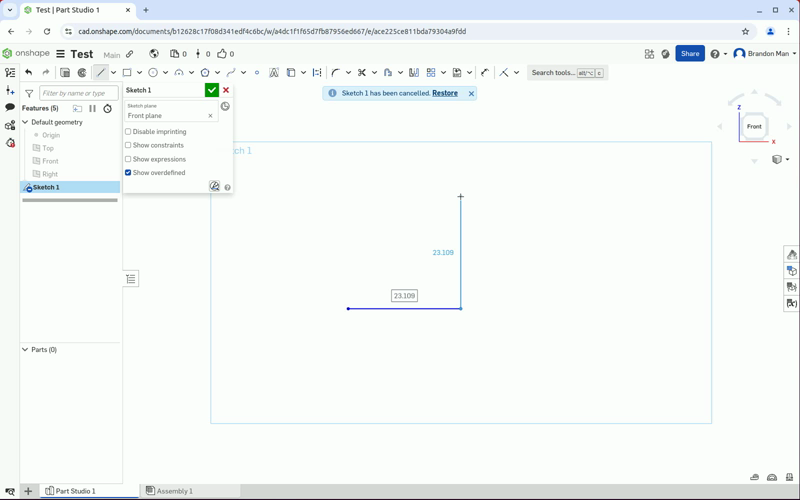
mouse_move(348, 196)
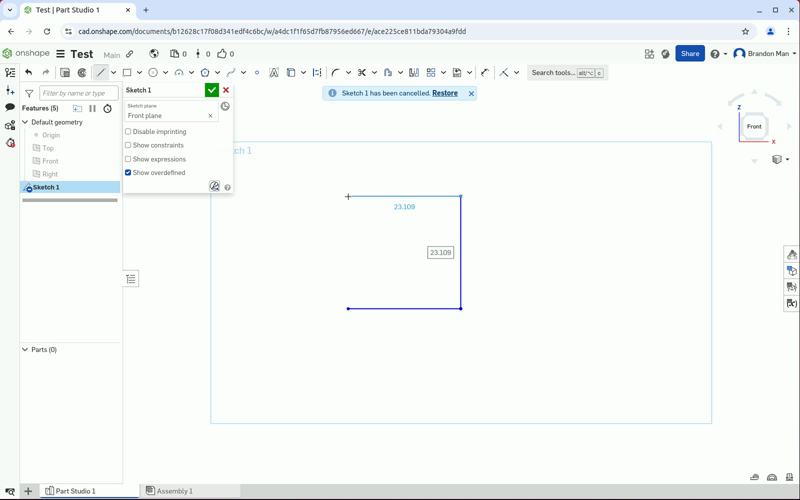
click(348, 196)
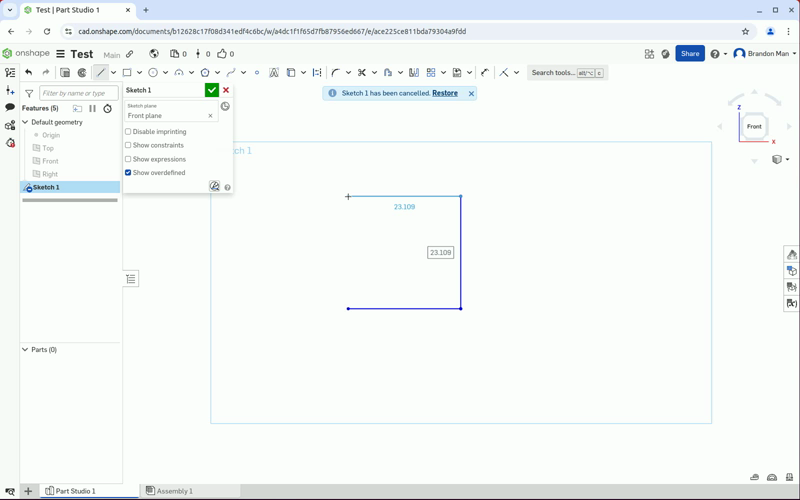
key_up(shift)
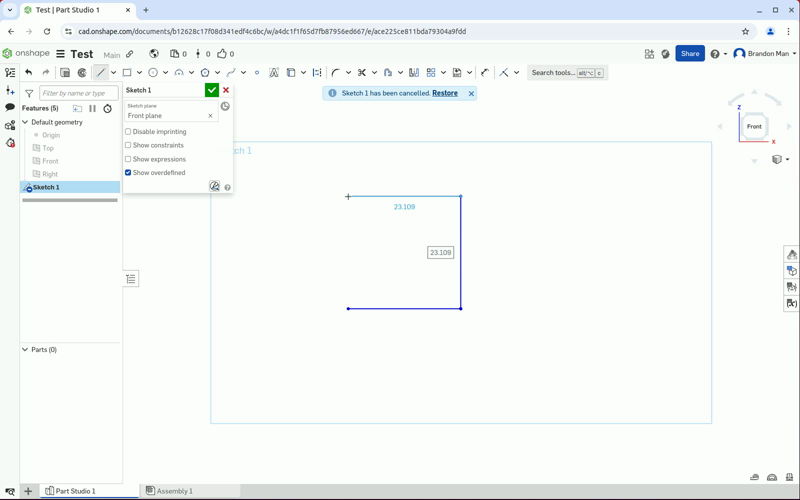
key_down(shift)
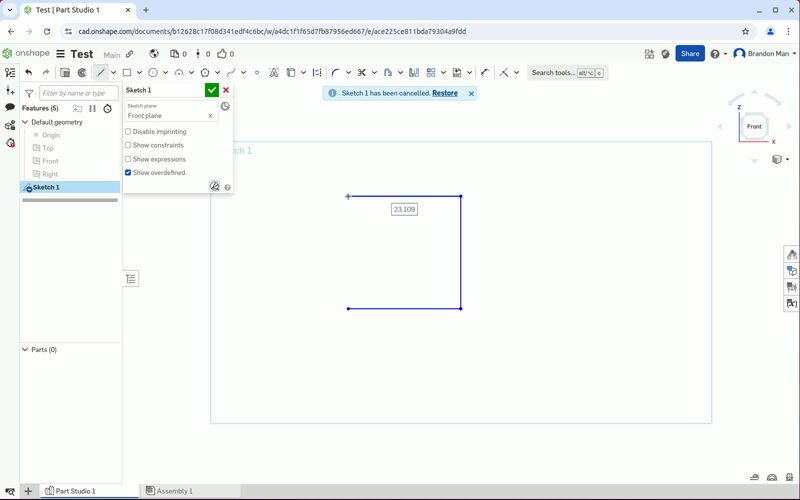
mouse_move(348, 308)
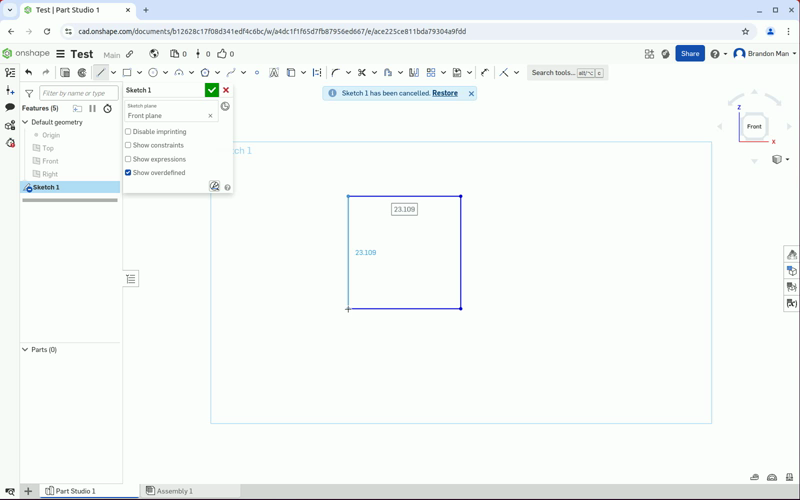
key_up(shift)
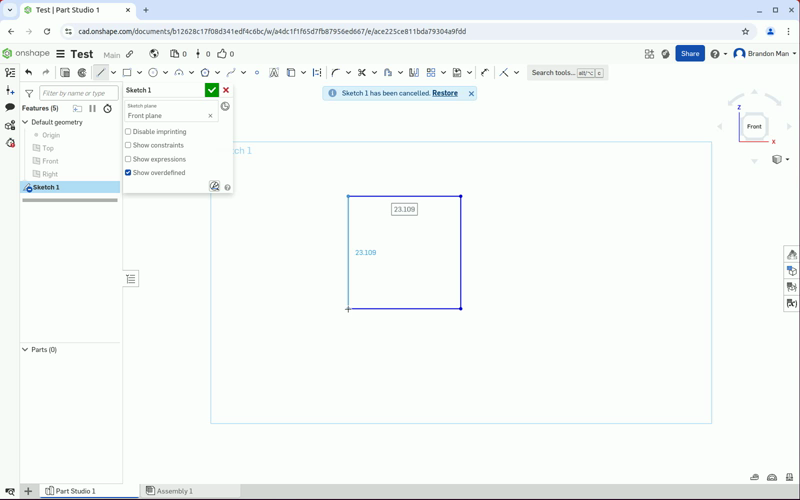
click(348, 308)
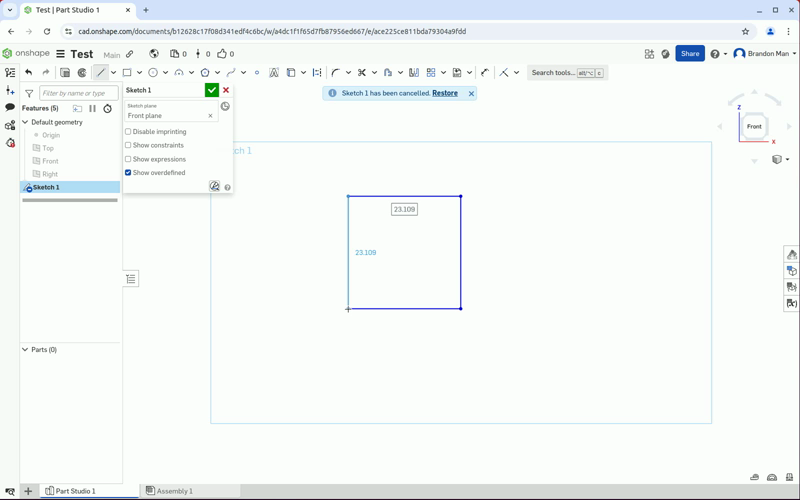
key(esc)
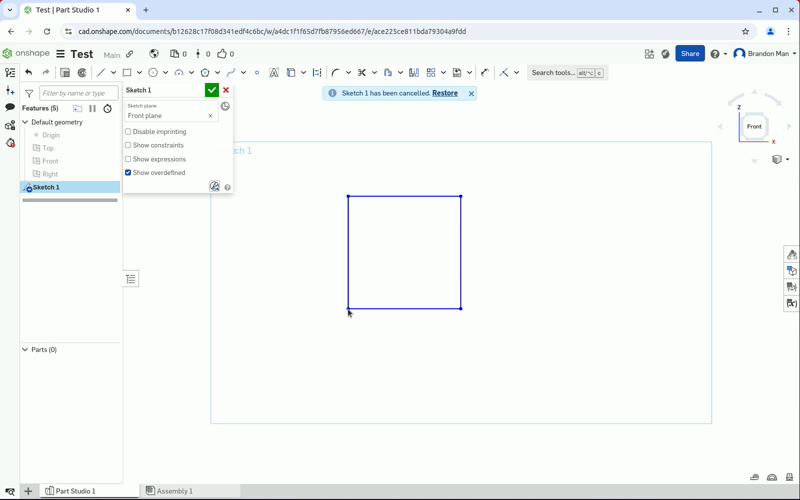
mouse_move(416, 269)
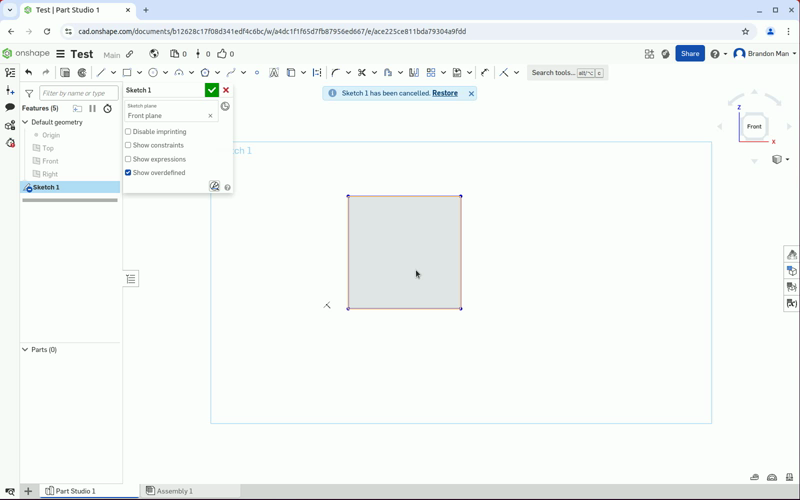
click(416, 269)
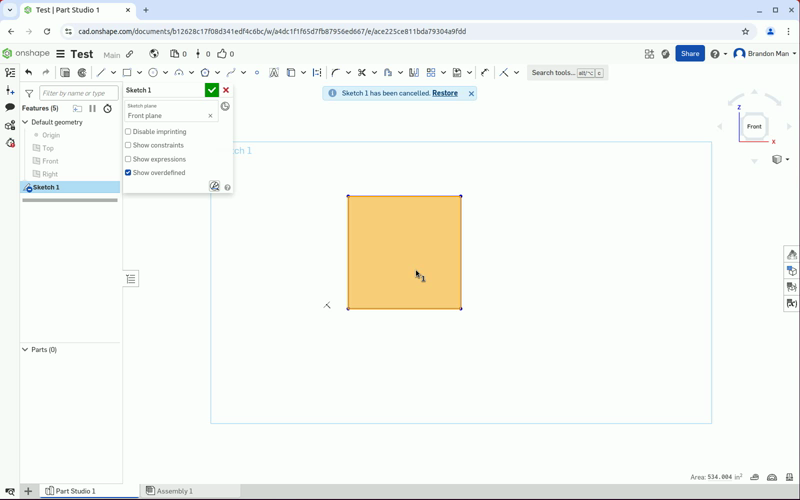
mouse_move(73, 352)
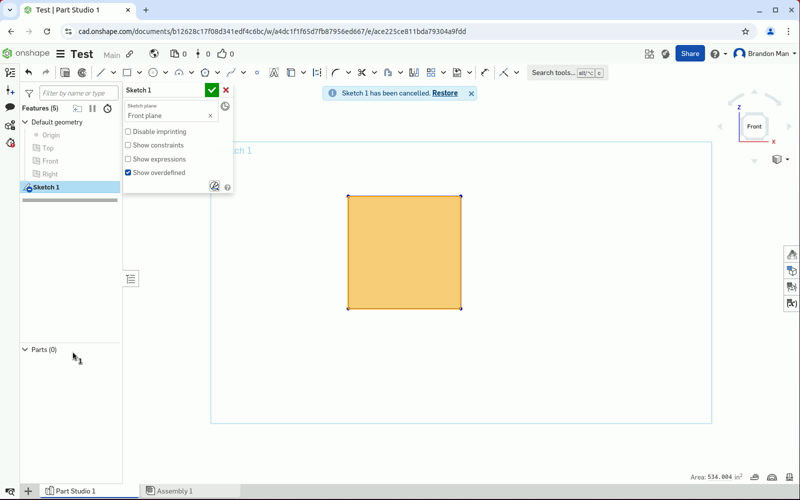
key(shift+y)
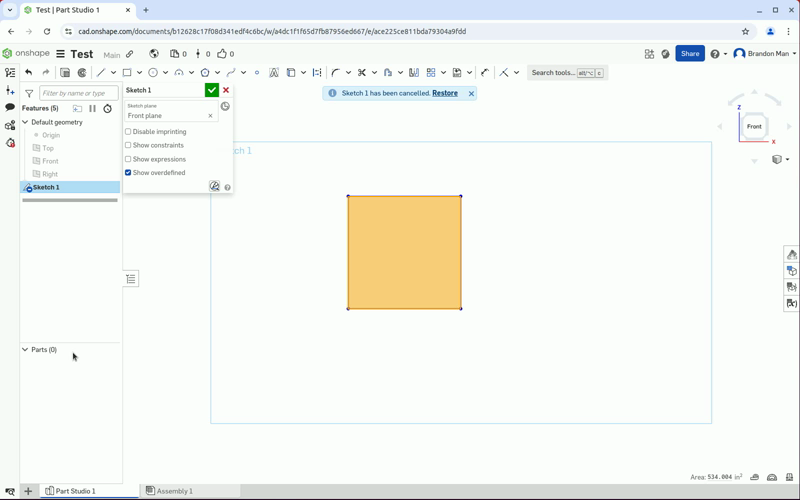
key(shift+e)
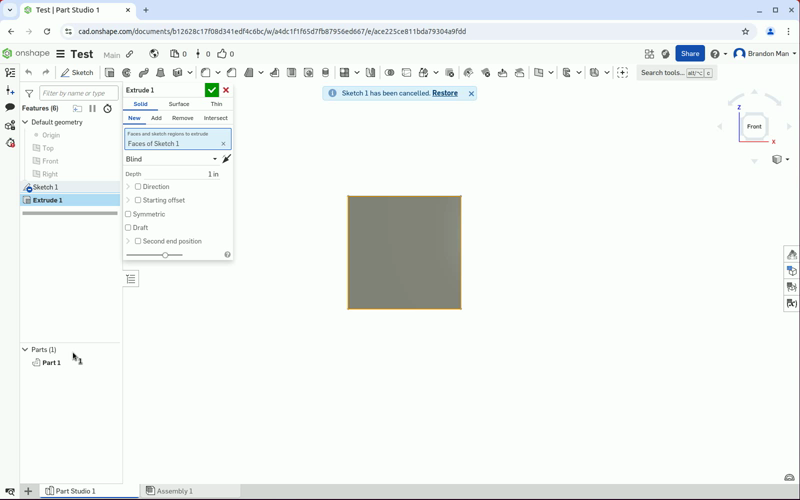
mouse_move(143, 106)
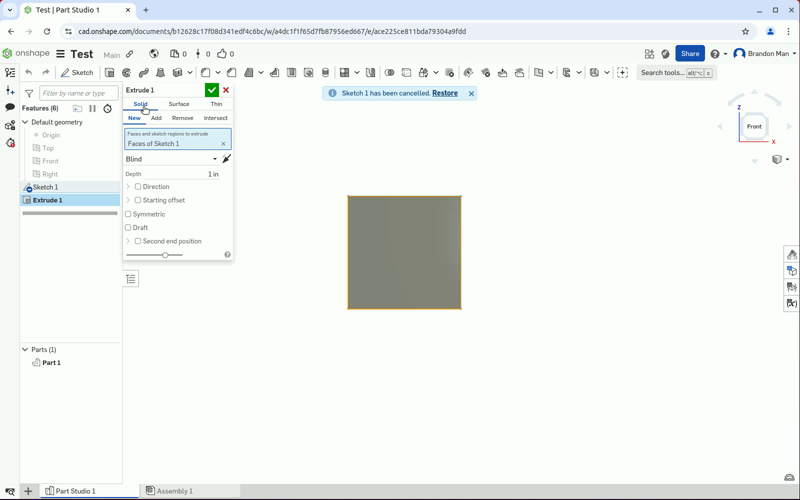
click(143, 106)
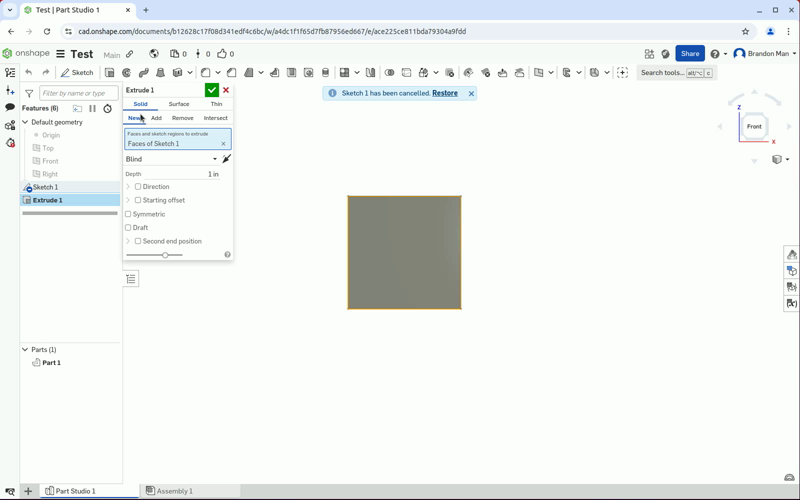
mouse_move(137, 120)
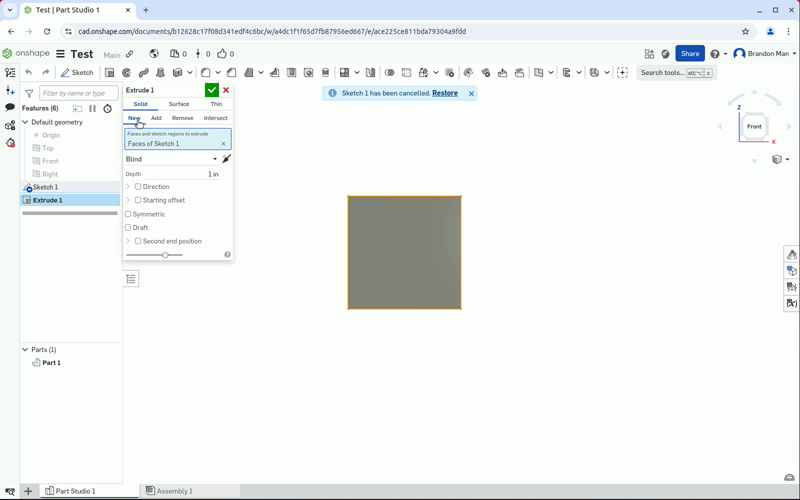
click(137, 120)
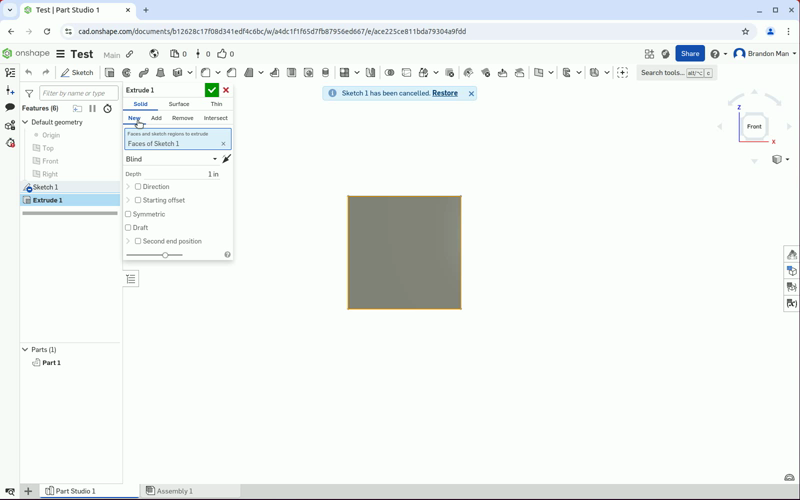
key(tab, 4)
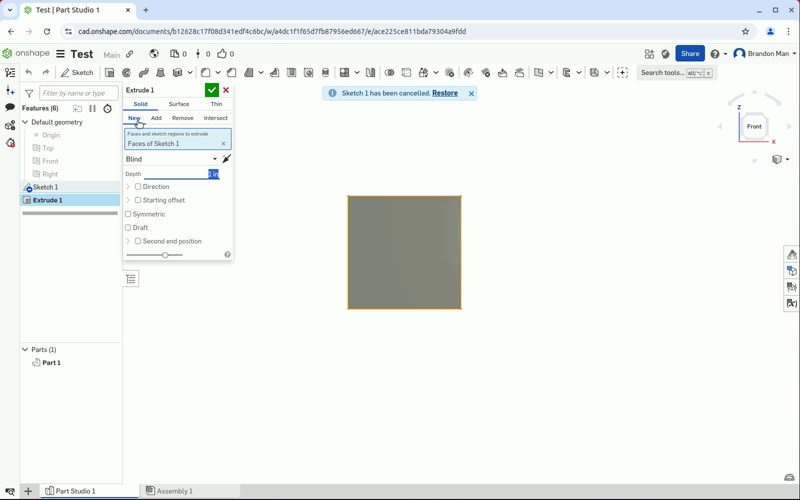
text(11.554)
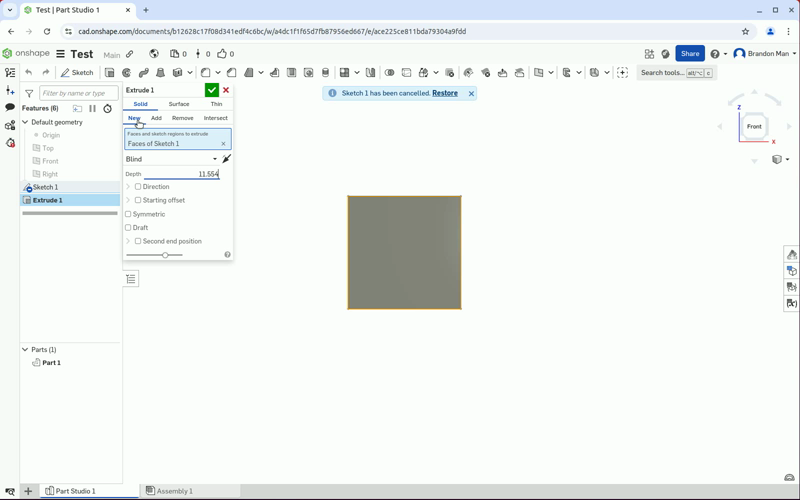
key(enter)
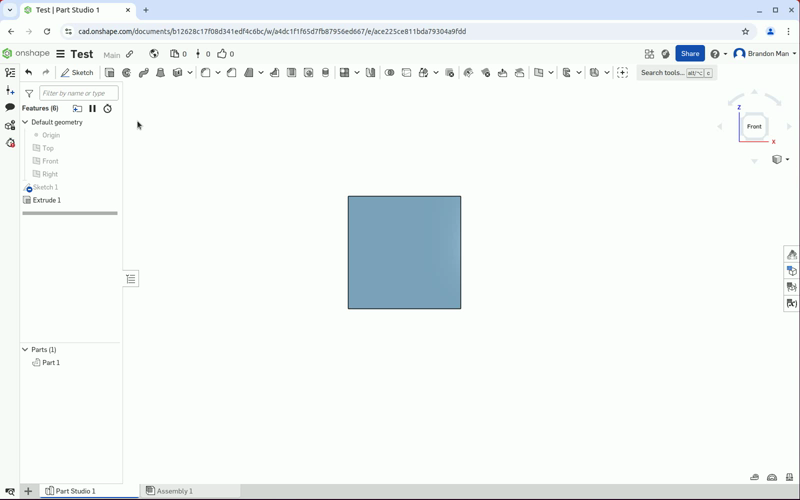
key(shift+h)
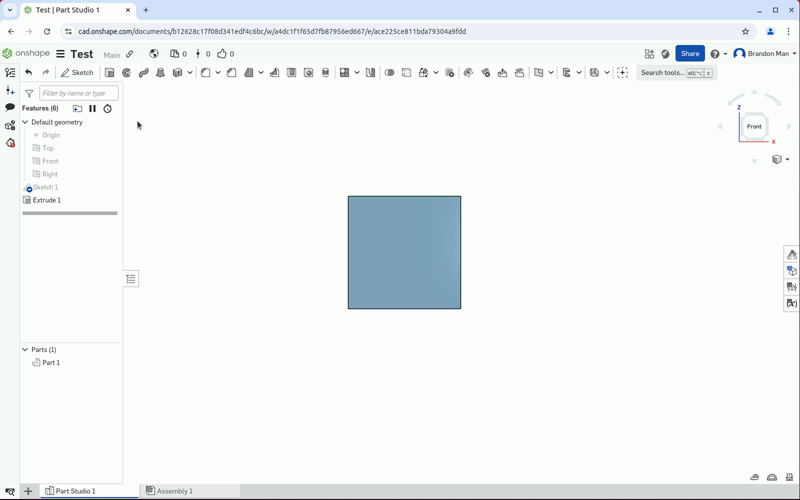
key(shift+h)
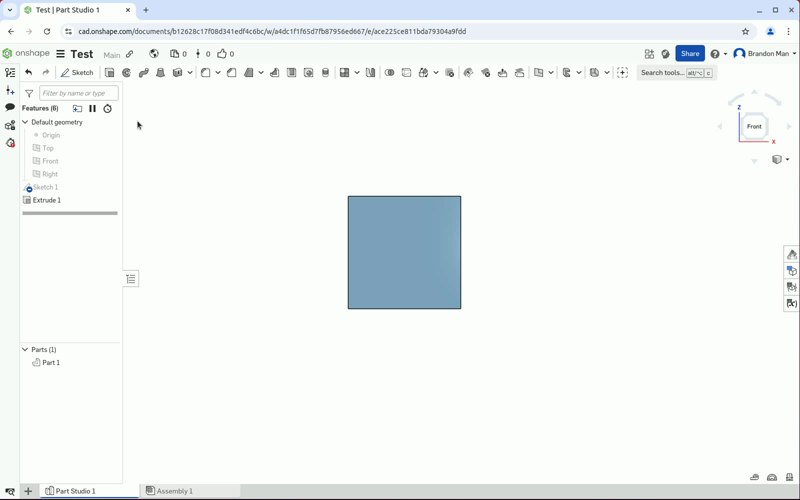
mouse_move(73, 189)
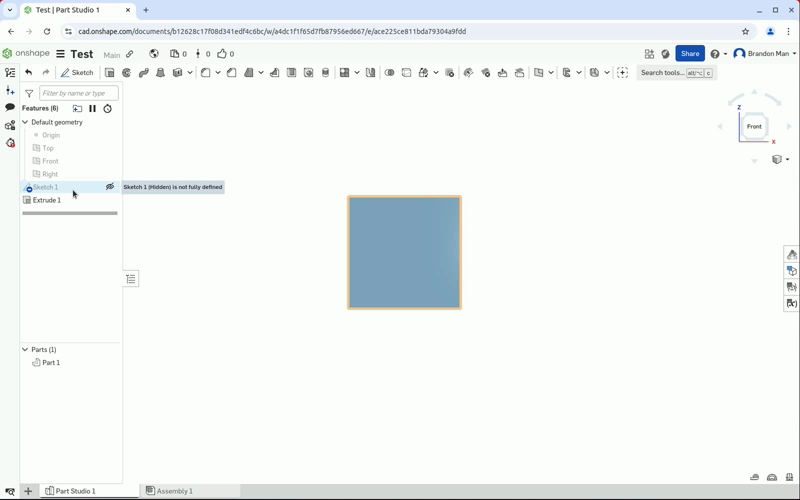
click(73, 189)
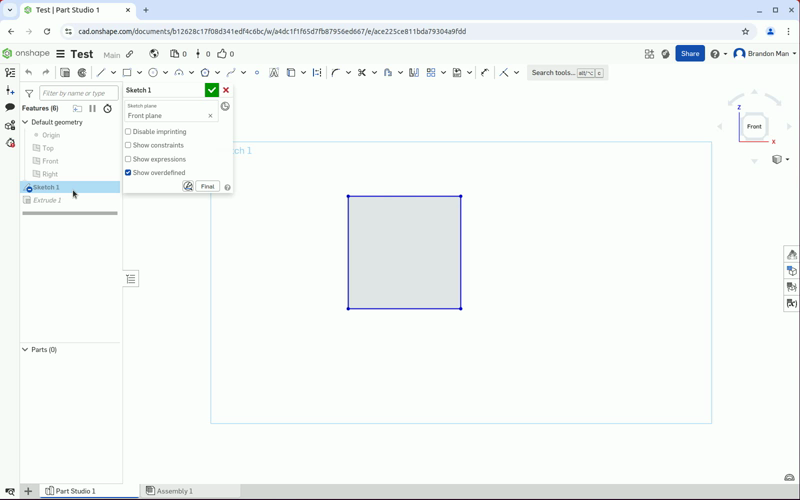
mouse_move(229, 92)
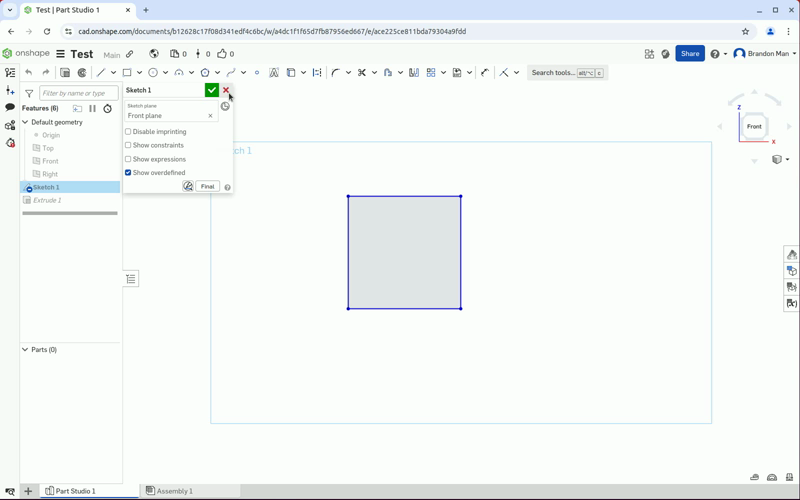
click(229, 92)
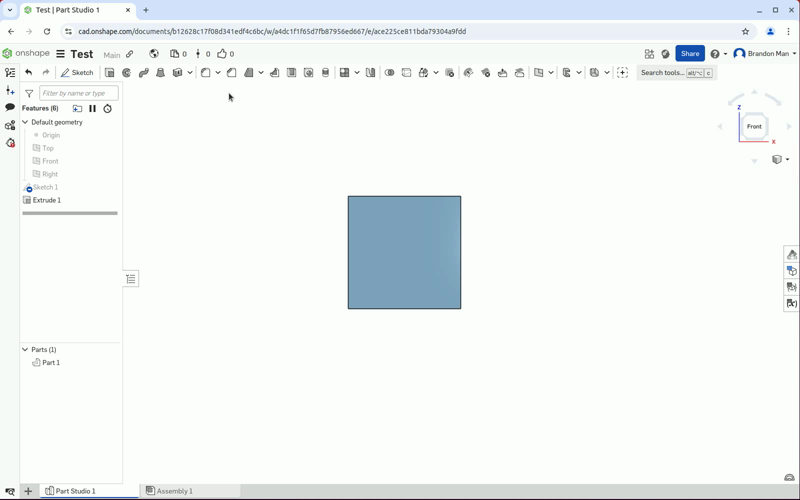
mouse_move(541, 75)
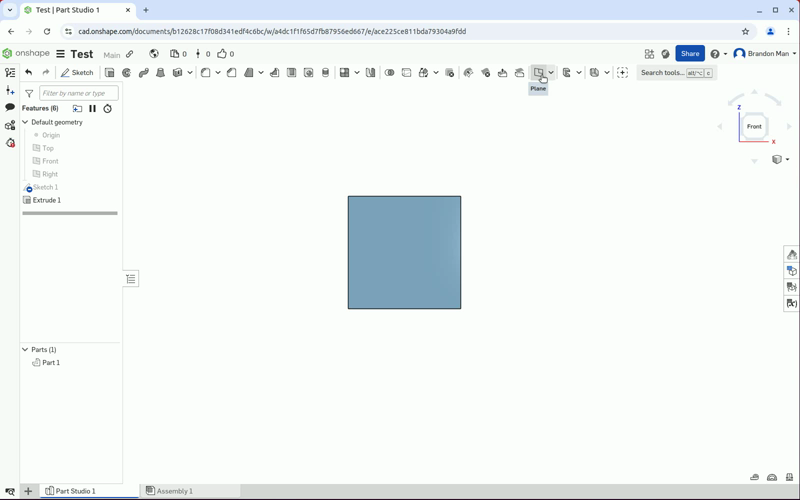
click(541, 75)
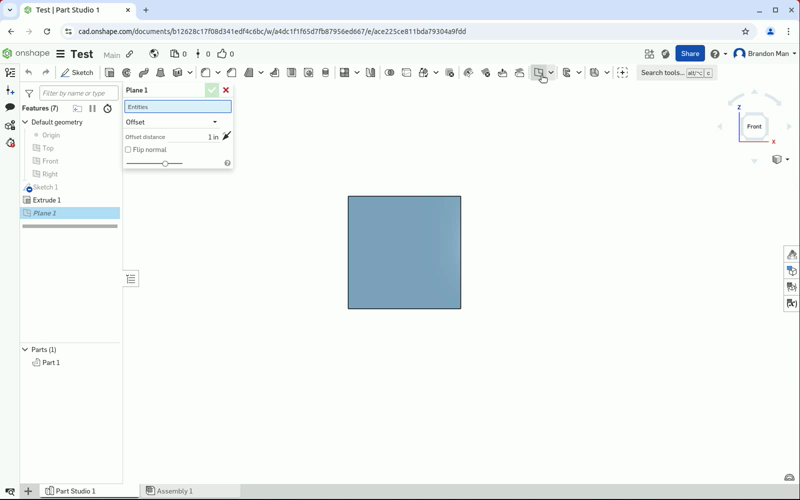
mouse_move(73, 163)
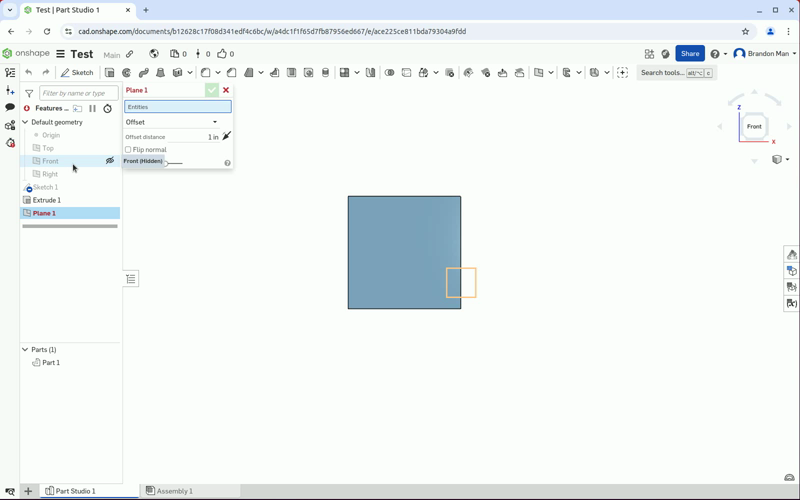
click(73, 163)
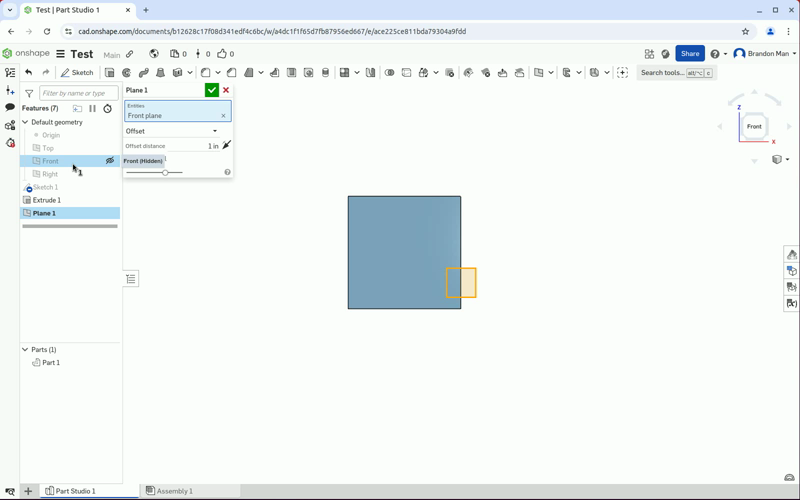
key(tab, 2)
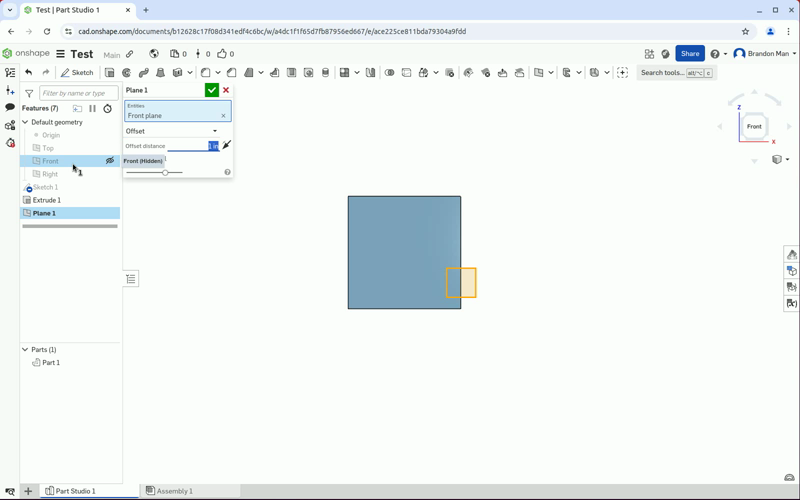
text(11.554)
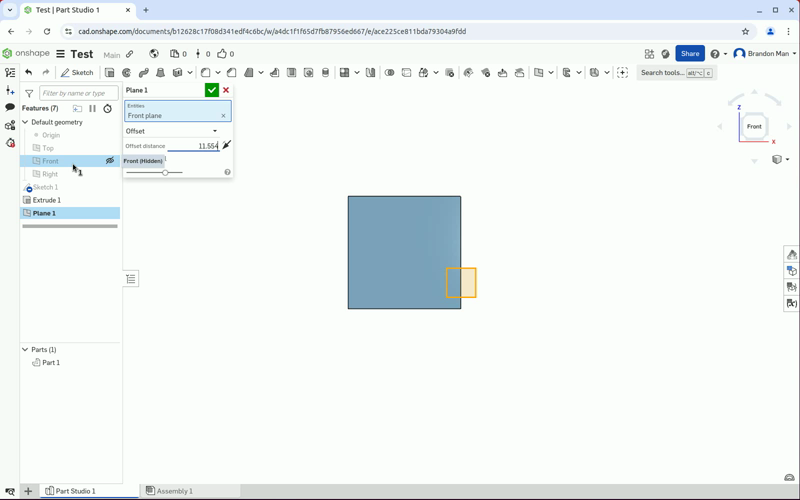
key(enter, 2)
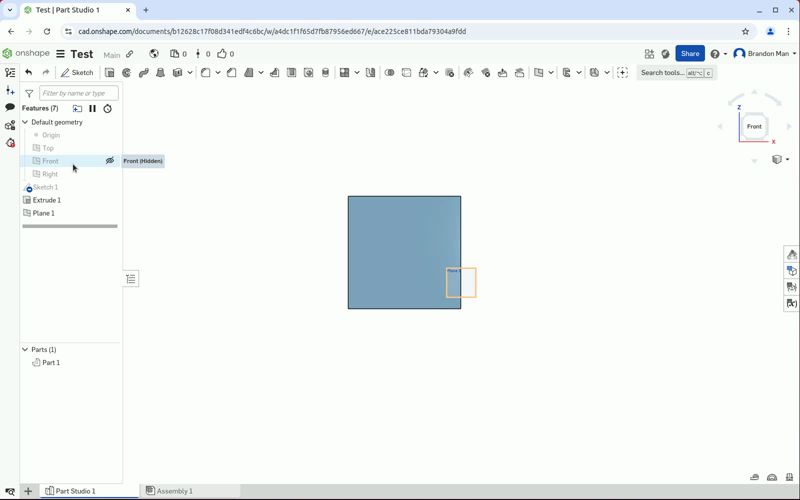
key(shift+s)
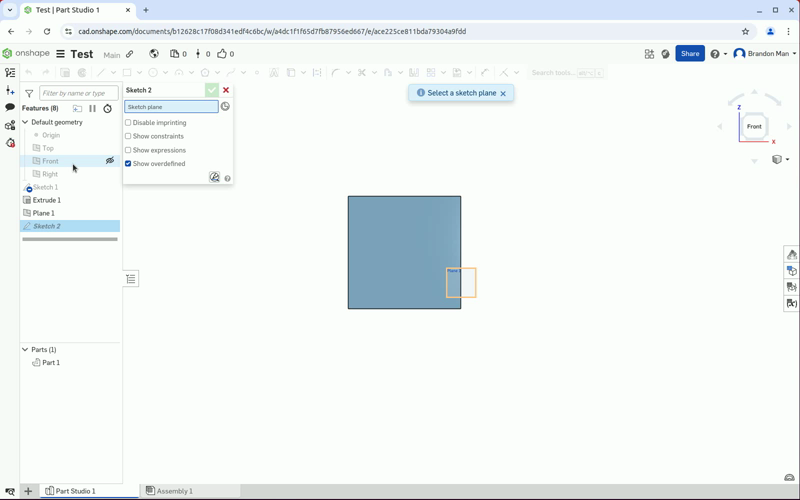
mouse_move(73, 215)
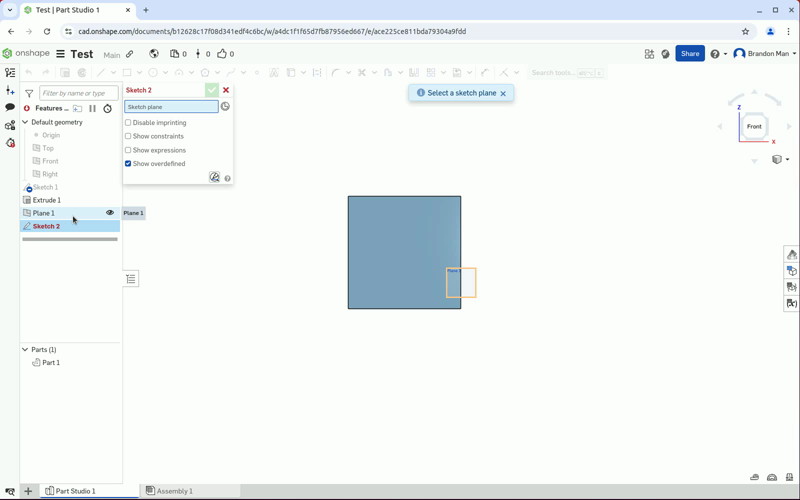
click(73, 215)
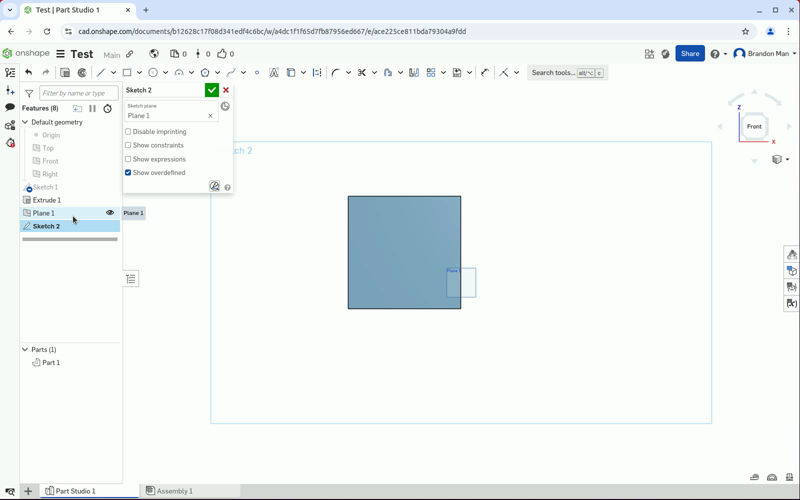
mouse_move(73, 352)
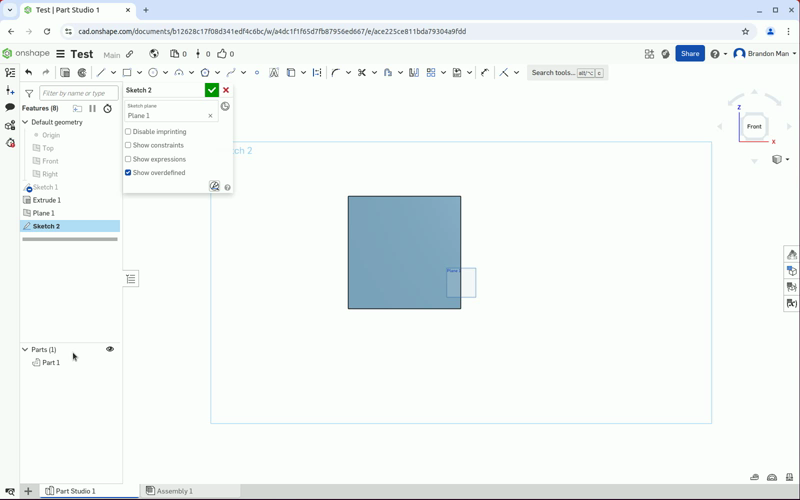
key(y)
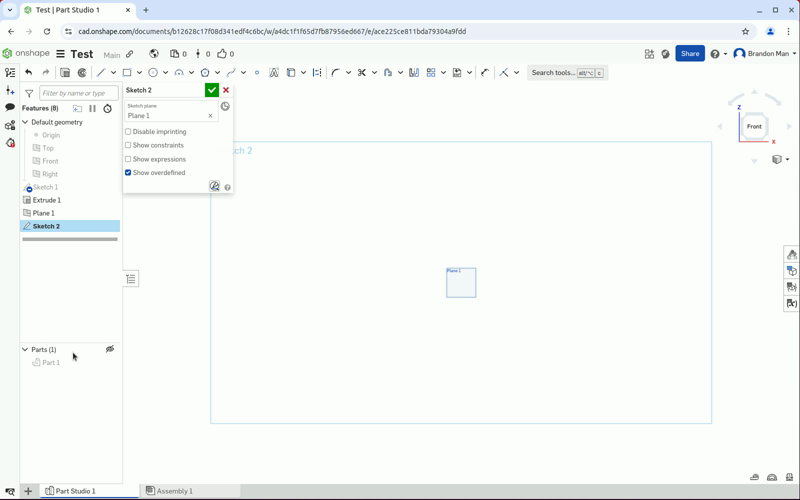
key(l)
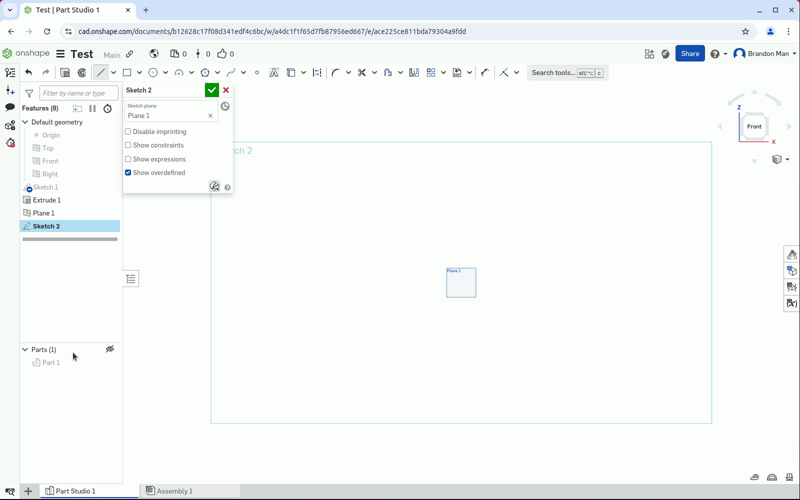
key_down(shift)
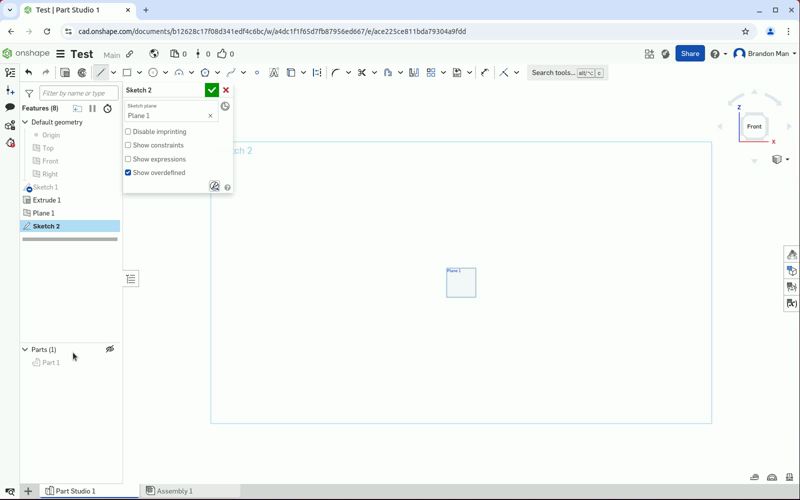
mouse_move(348, 308)
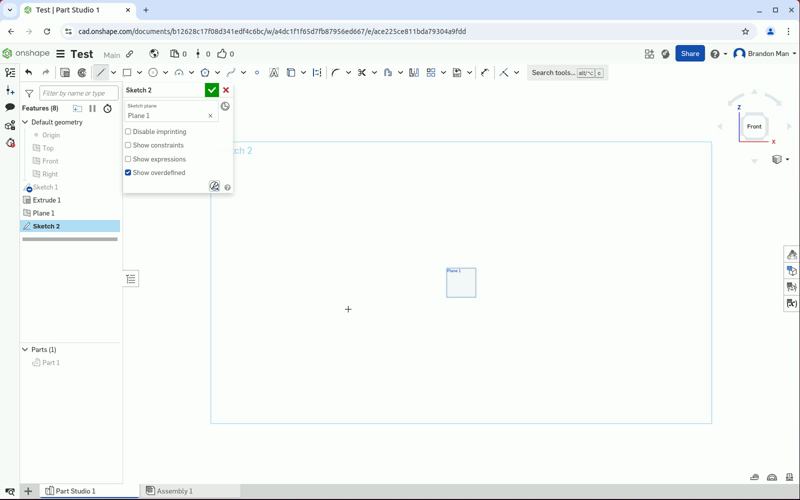
click(348, 308)
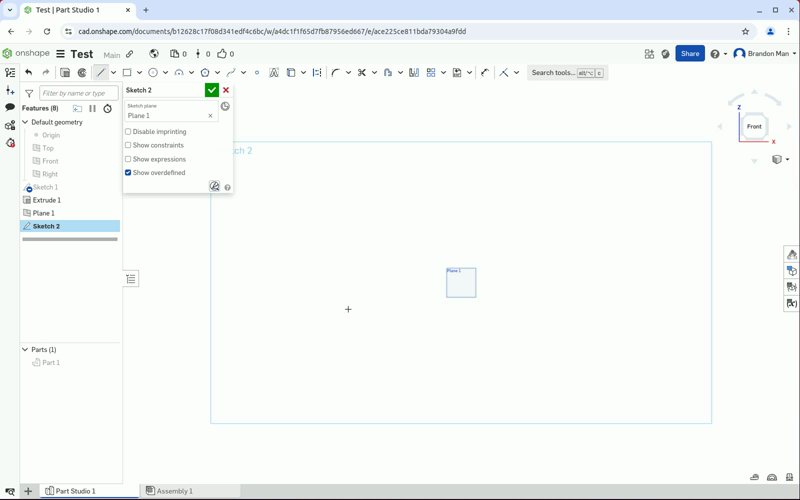
key_up(shift)
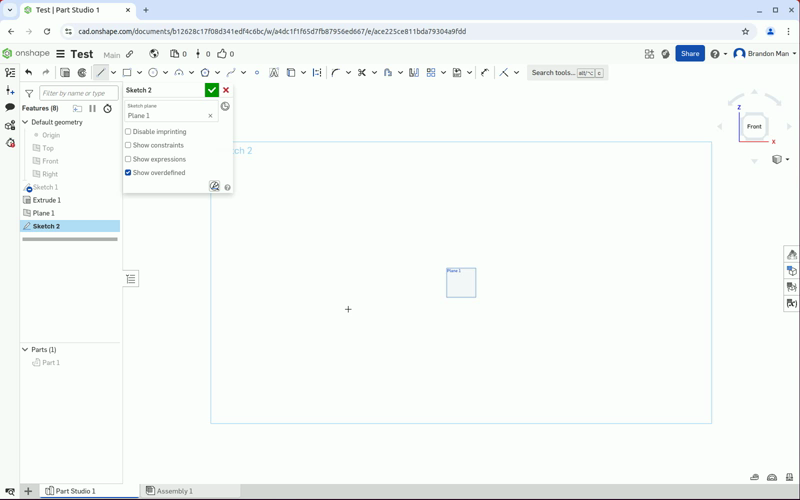
key_down(shift)
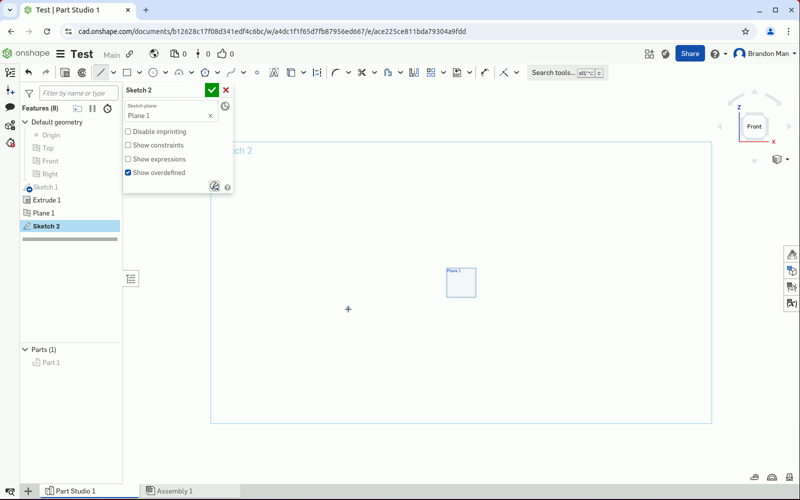
mouse_move(378, 308)
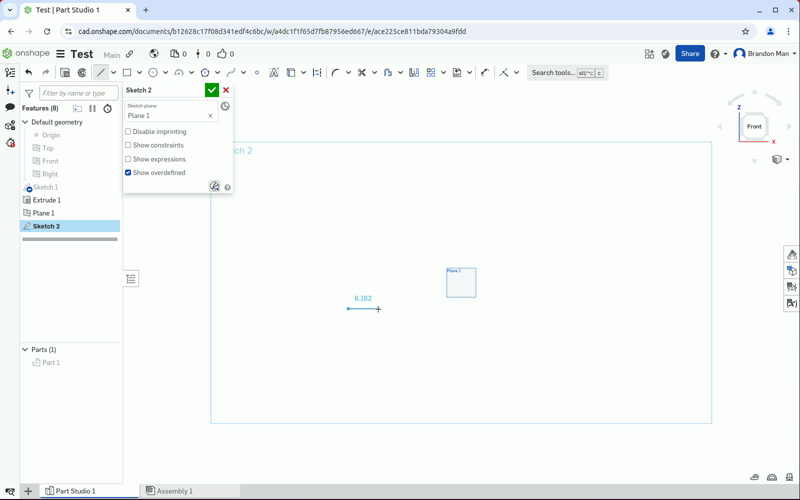
mouse_move(404, 308)
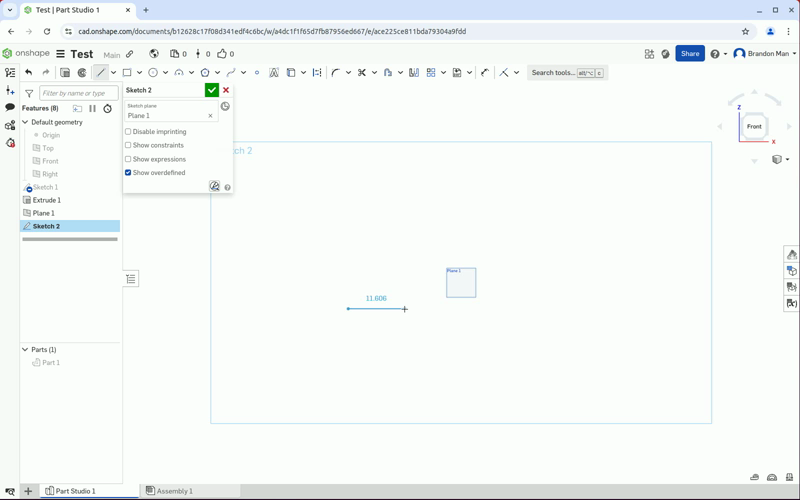
click(404, 308)
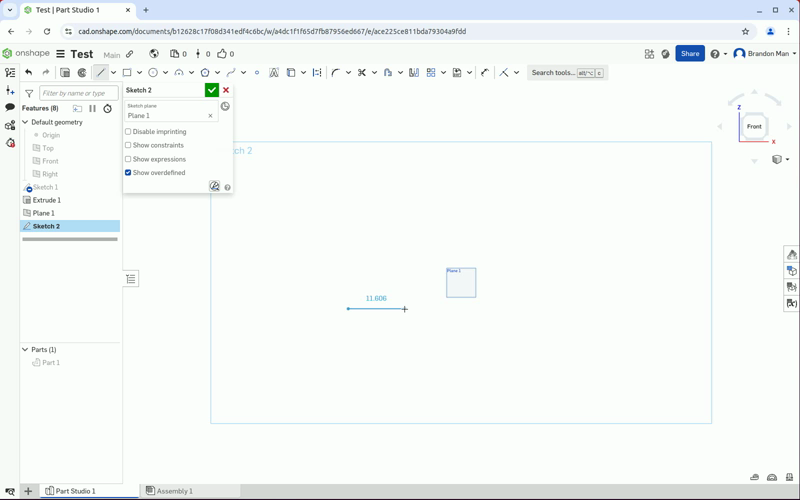
key_up(shift)
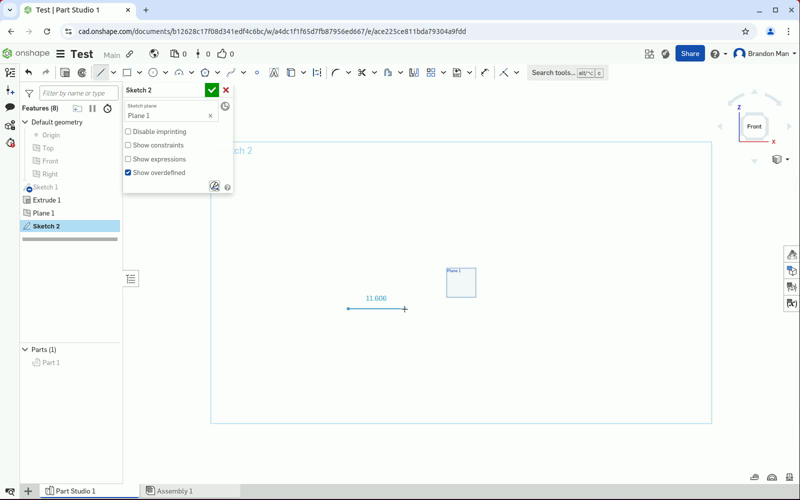
key_down(shift)
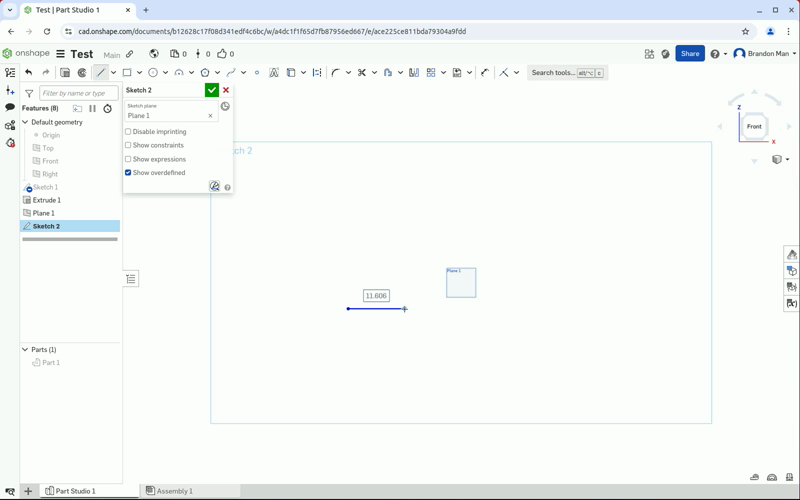
mouse_move(434, 308)
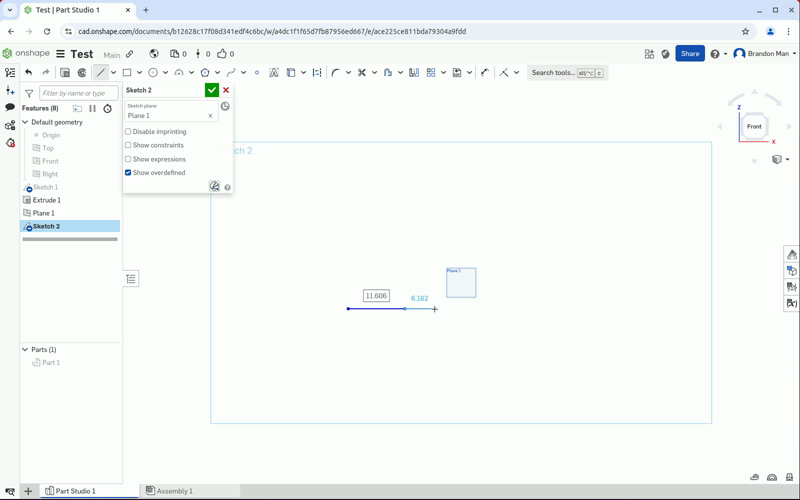
mouse_move(404, 252)
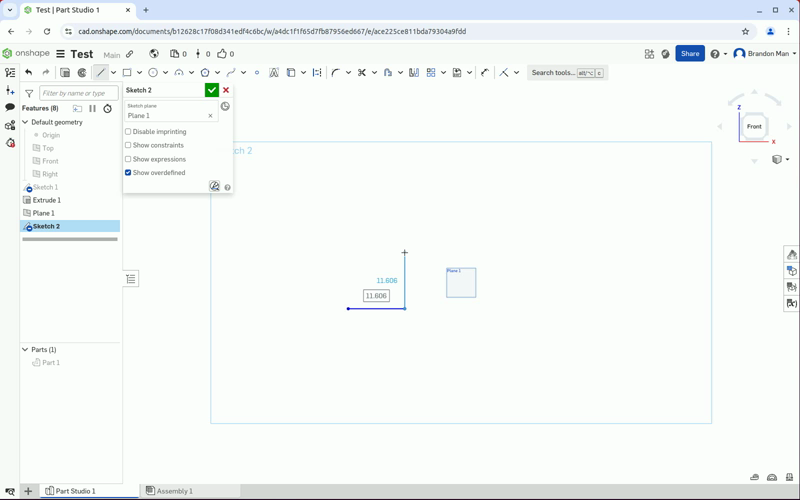
click(404, 252)
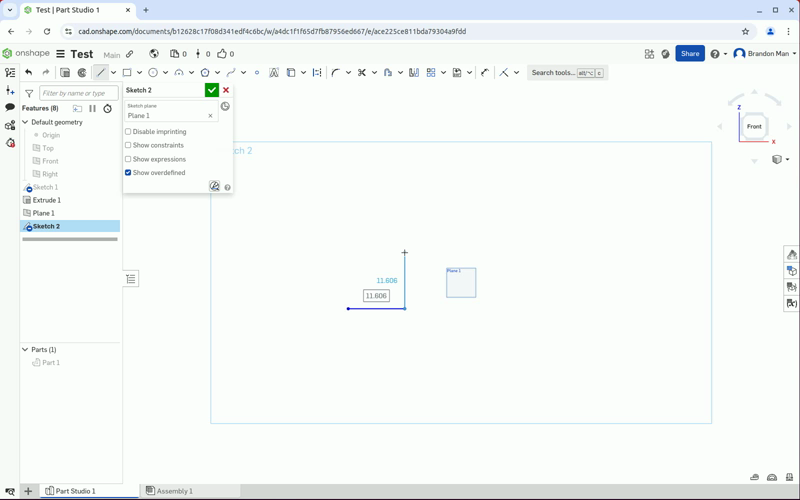
key_up(shift)
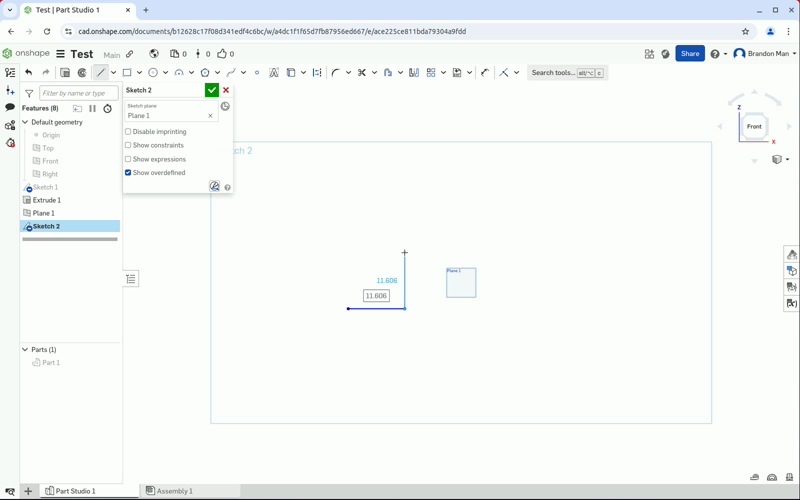
key_down(shift)
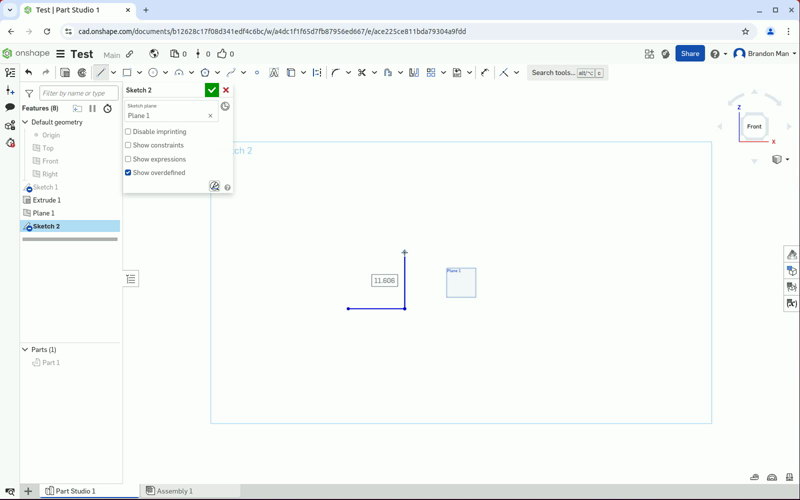
mouse_move(434, 252)
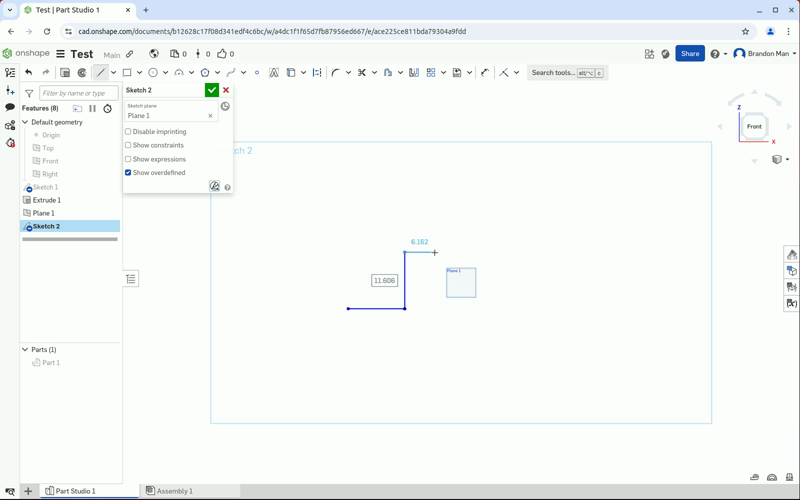
mouse_move(348, 252)
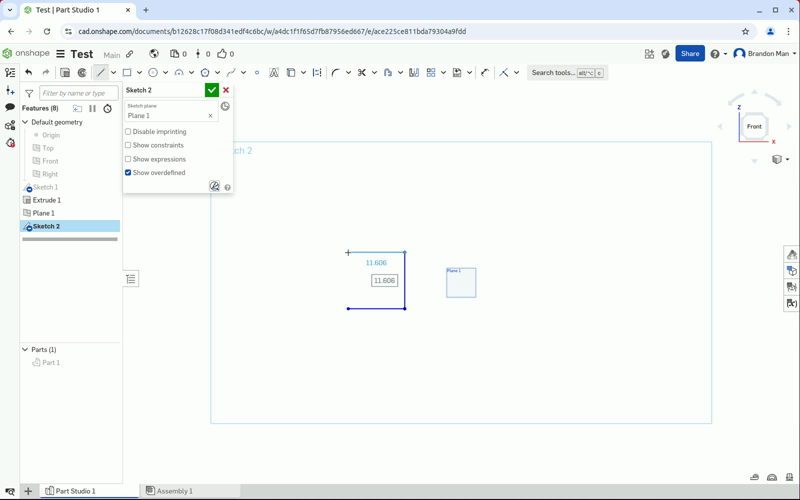
click(348, 252)
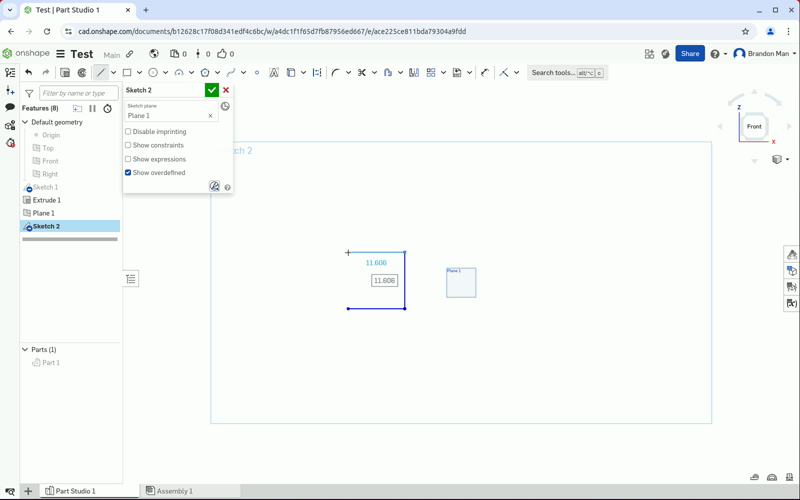
key_up(shift)
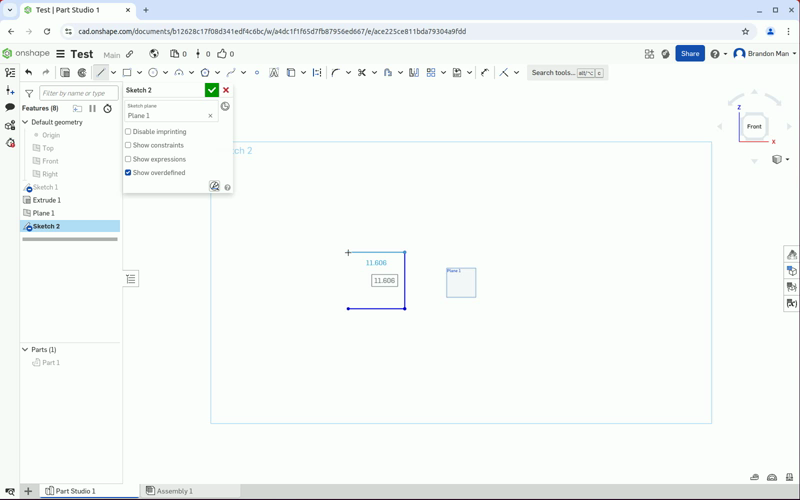
mouse_move(378, 252)
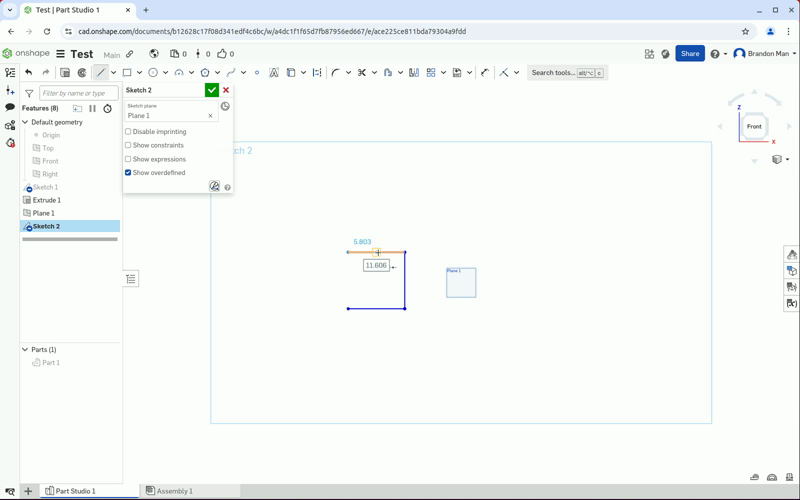
key_down(shift)
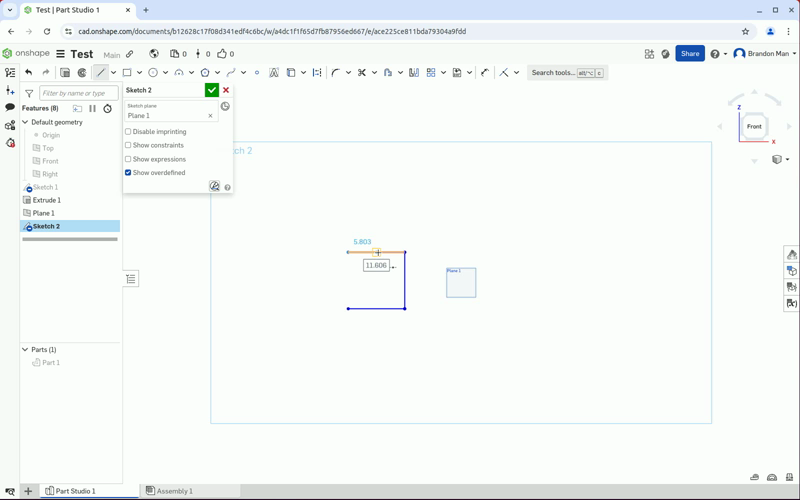
mouse_move(348, 308)
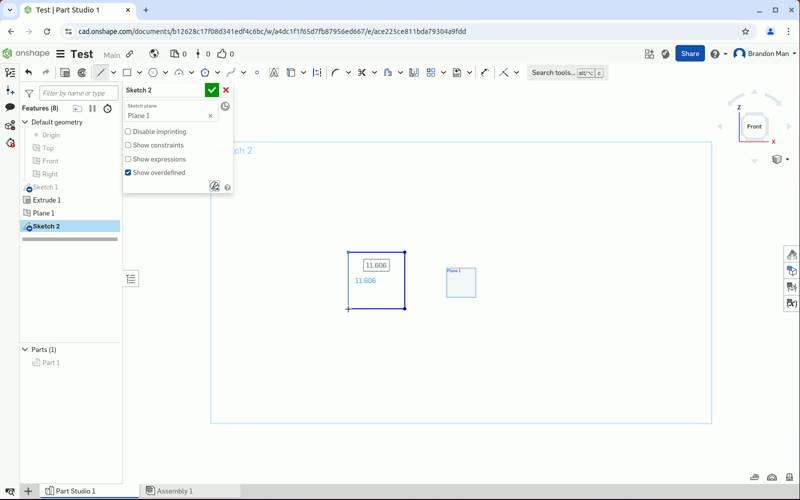
key_up(shift)
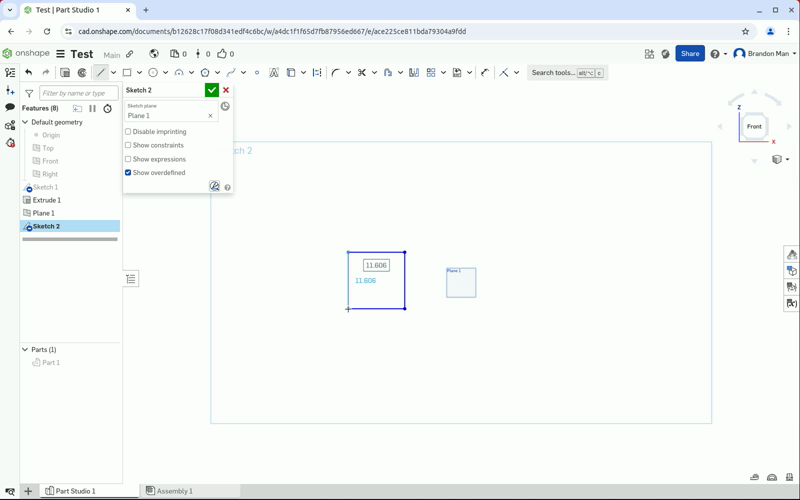
click(348, 308)
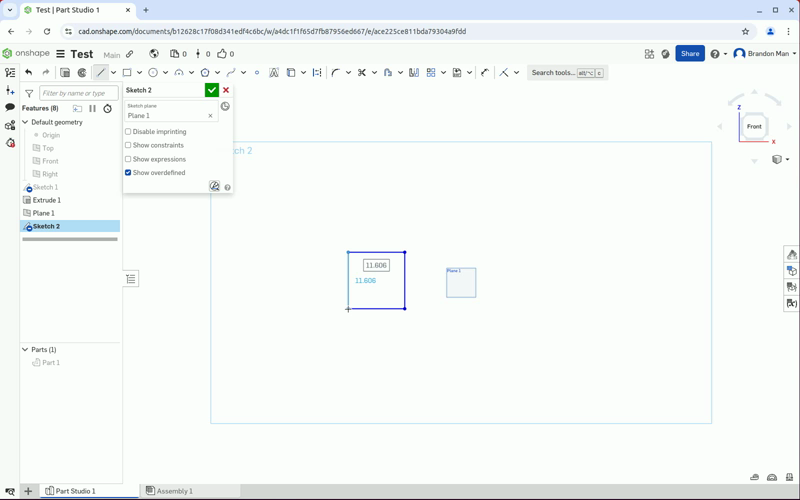
key(esc)
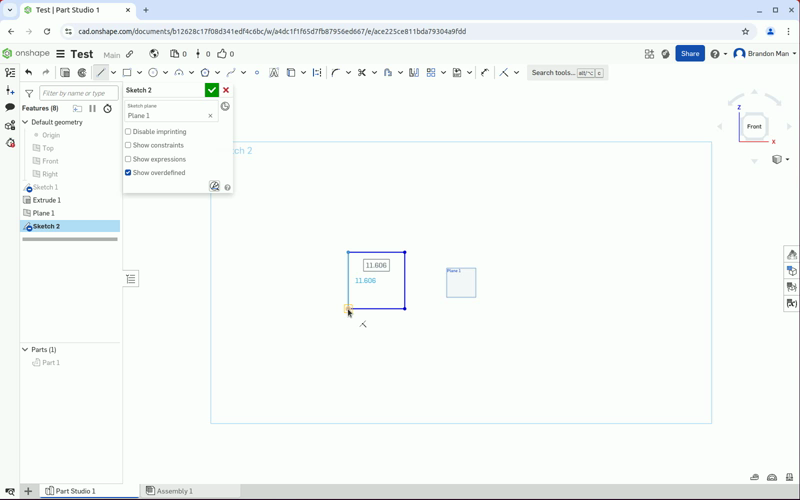
mouse_move(398, 298)
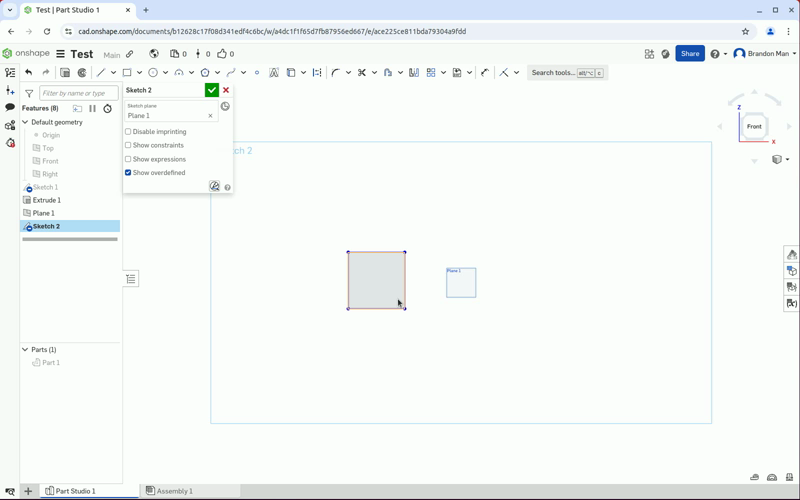
click(398, 298)
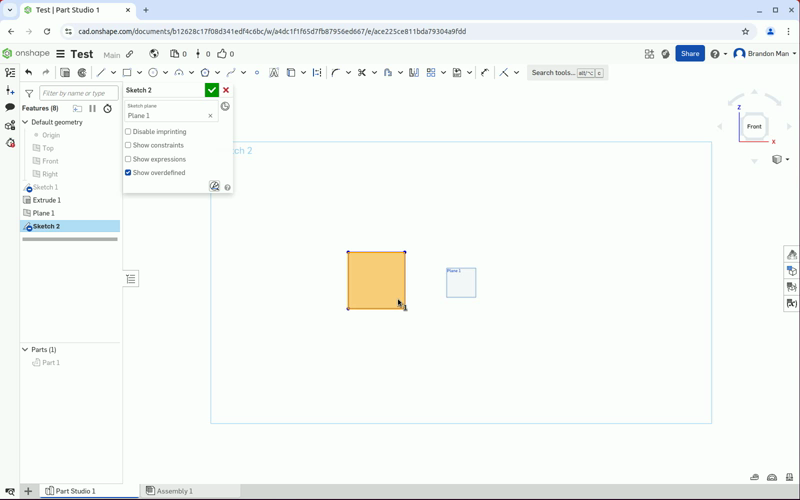
mouse_move(73, 352)
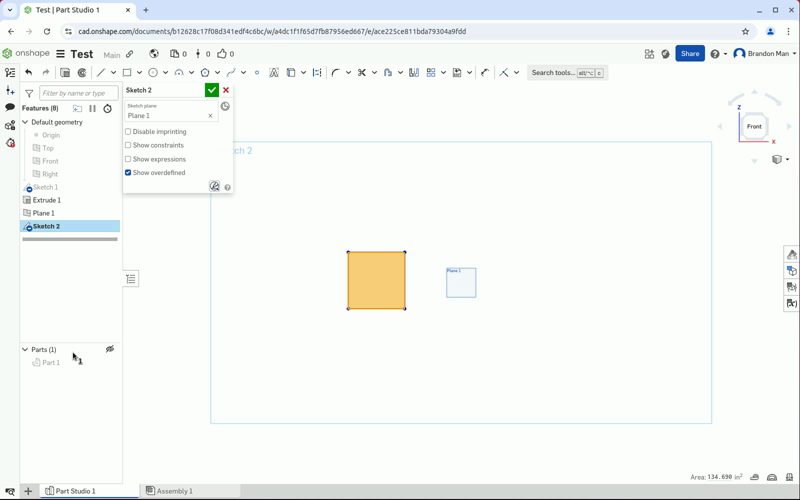
key(shift+y)
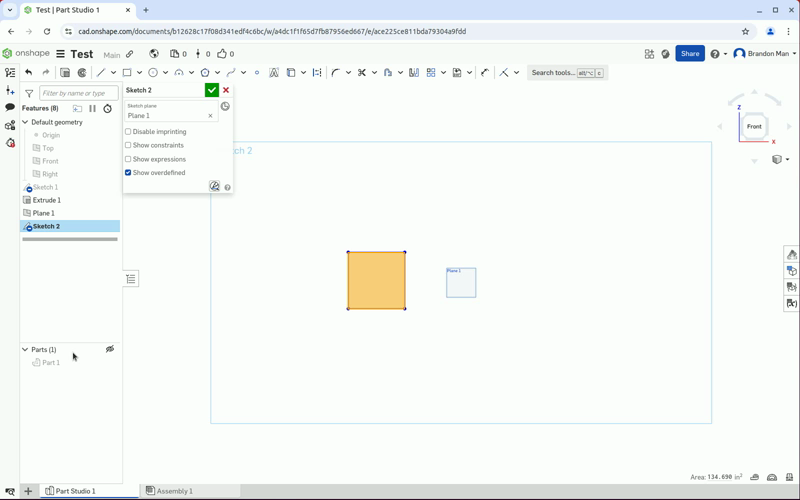
key(shift+e)
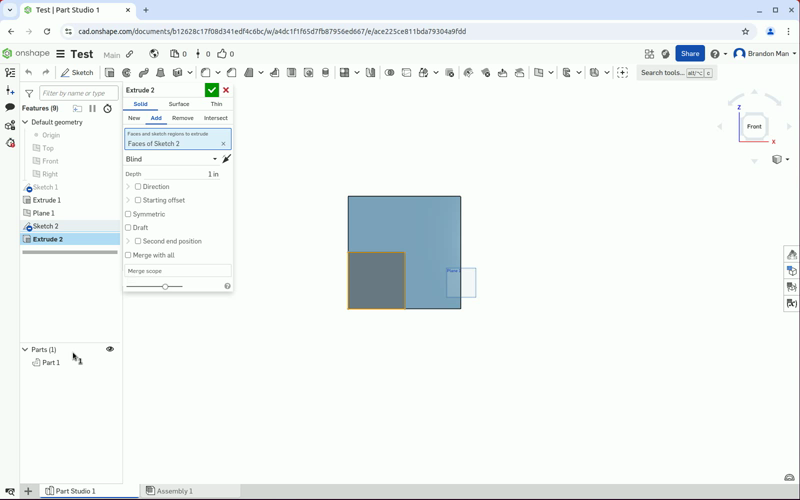
mouse_move(143, 106)
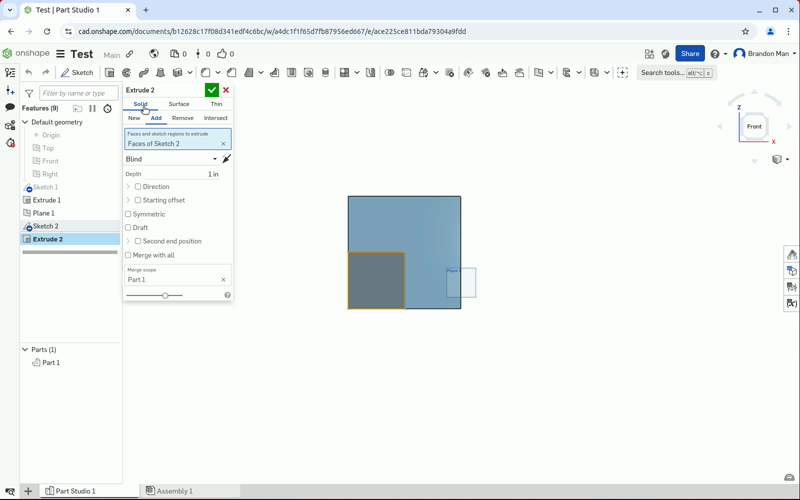
click(143, 106)
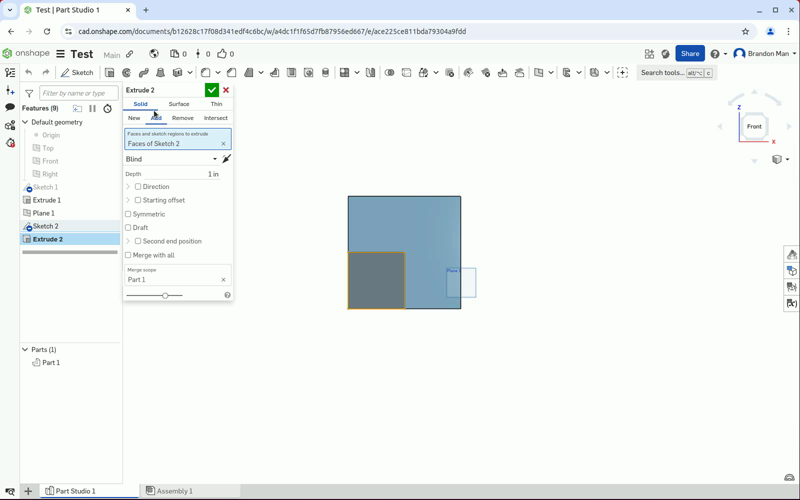
mouse_move(186, 120)
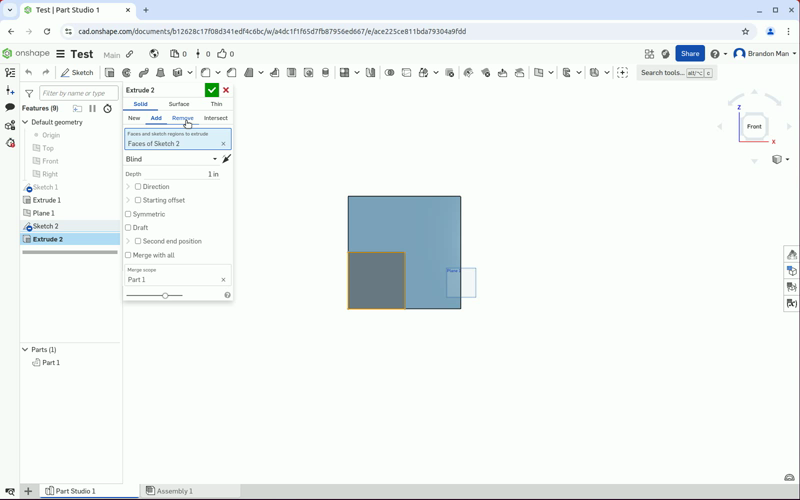
click(186, 120)
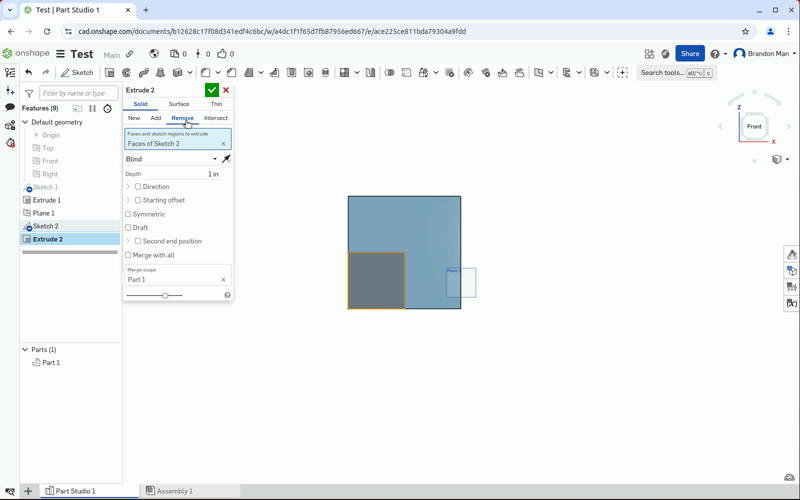
key(tab, 4)
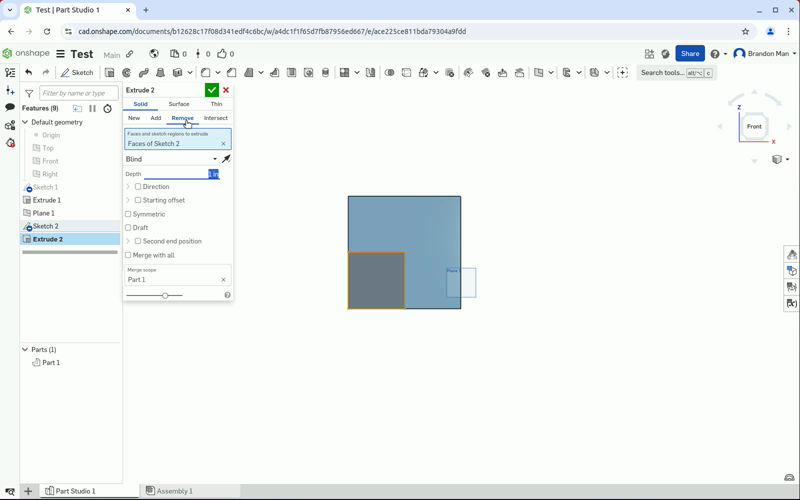
text(11.554)
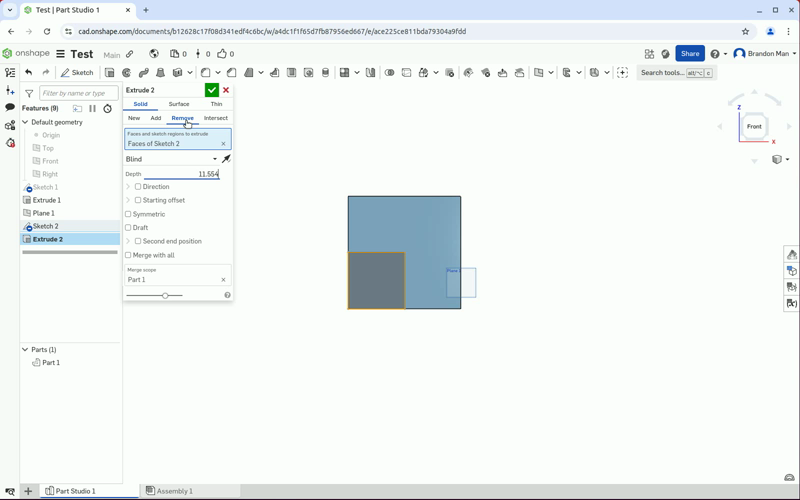
key(tab, 6)
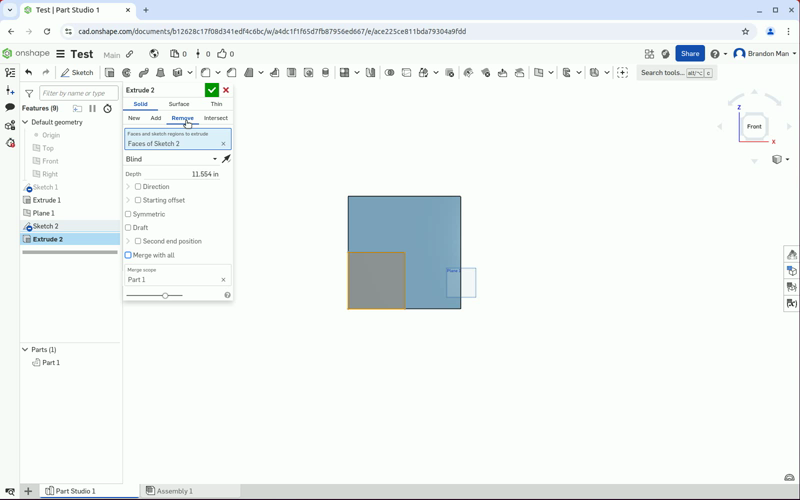
key(space)
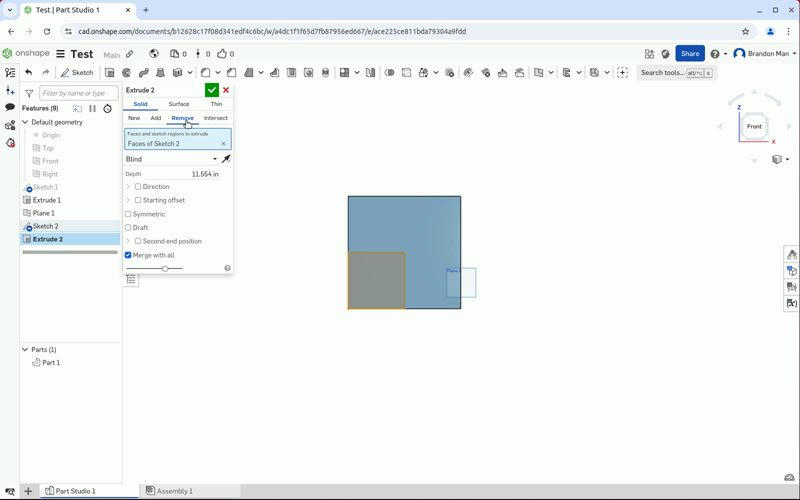
key(enter)
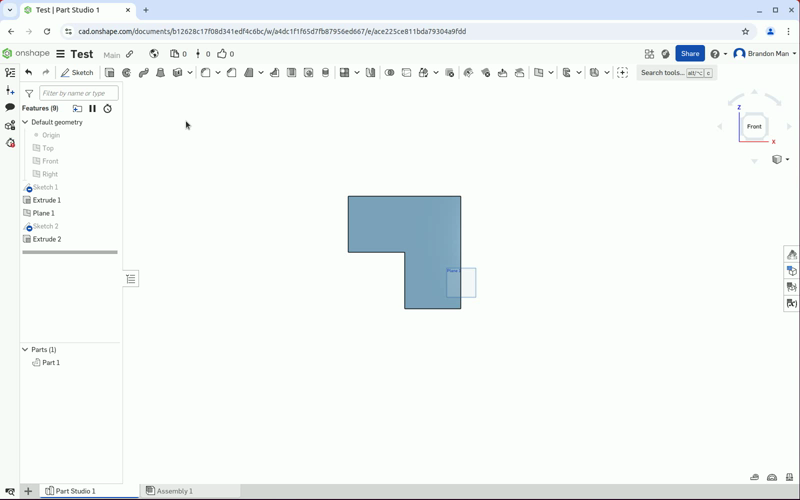
key(shift+h)
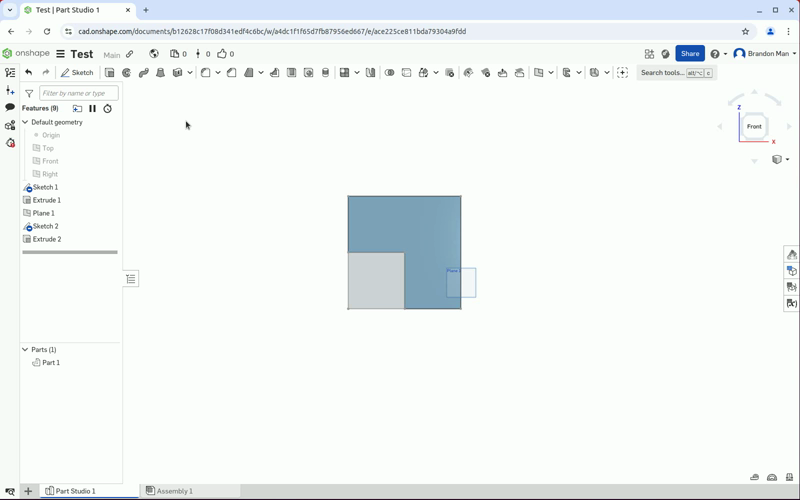
key(shift+h)
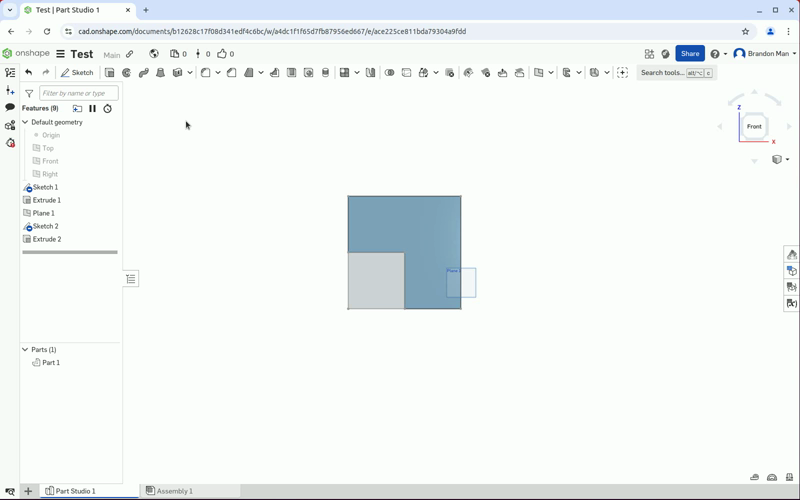
key(shift+7)
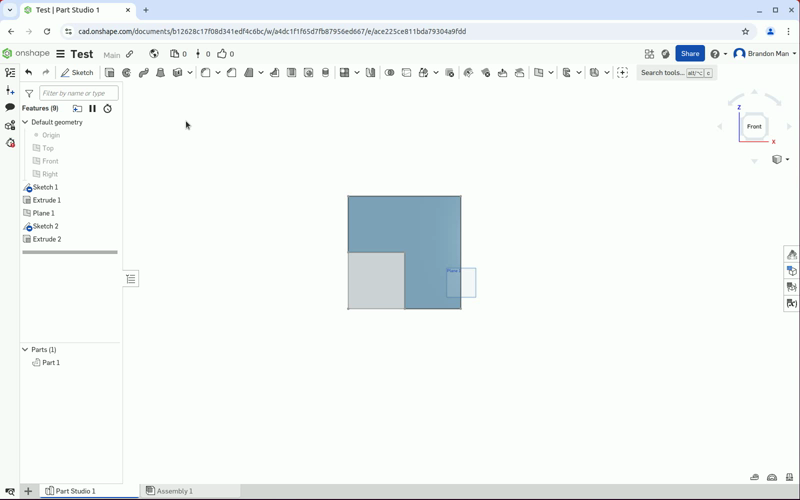
key(left, 2)
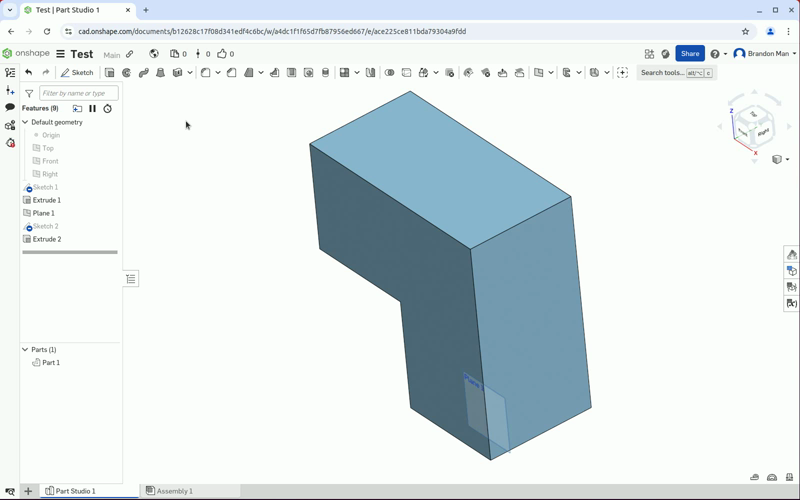
key(down, 2)
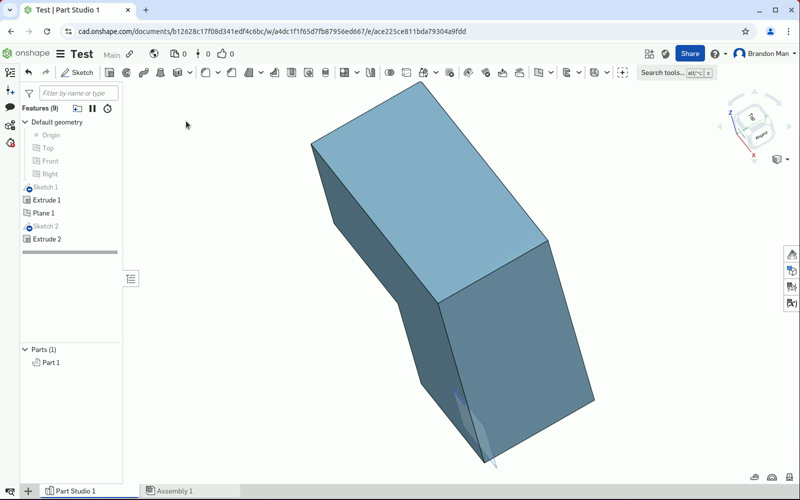
key(up, 2)
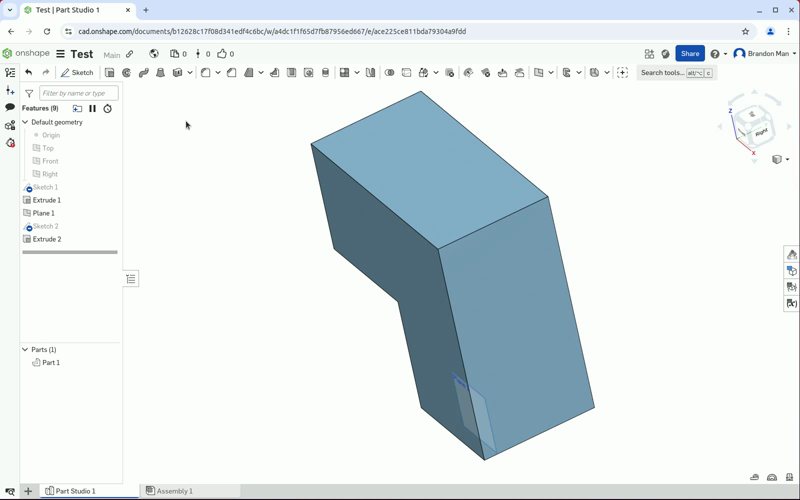
key(right, 2)
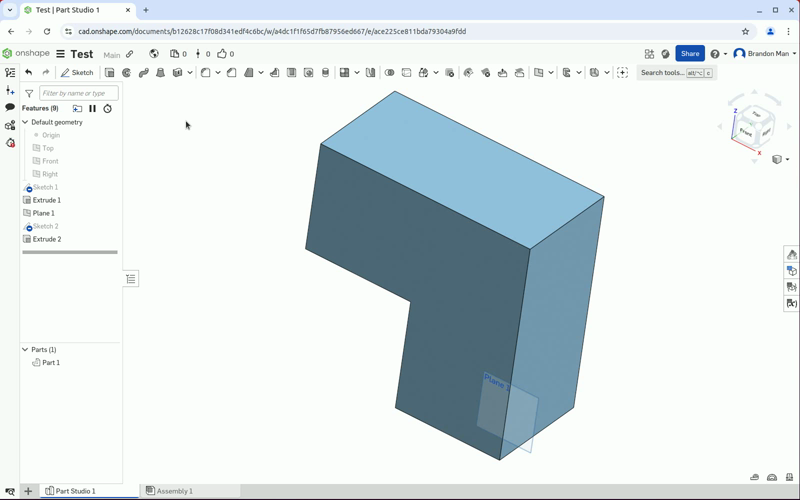
mouse_move(73, 189)
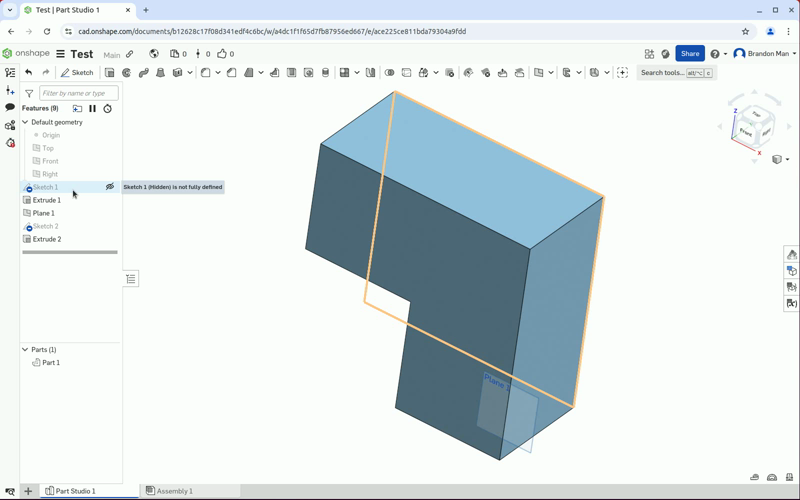
click(73, 189)